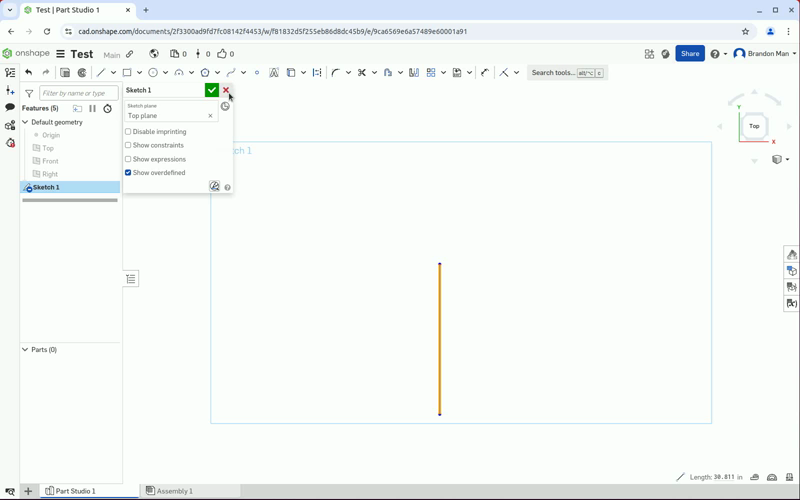
key(shift+h)
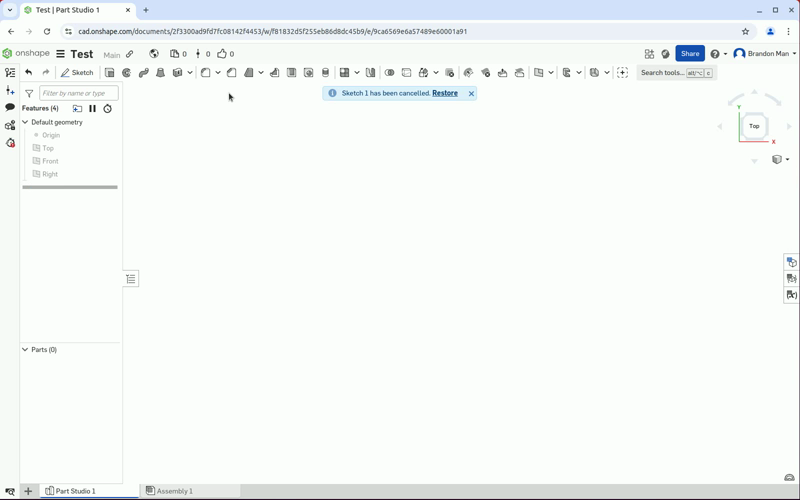
mouse_move(73, 352)
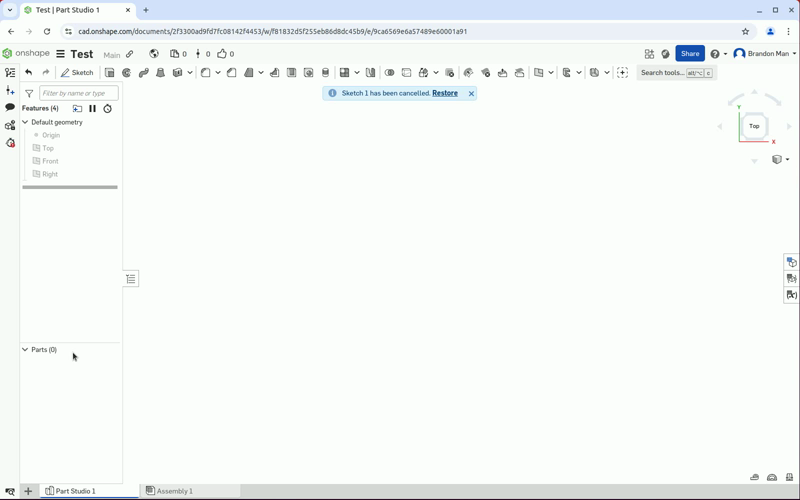
key(y)
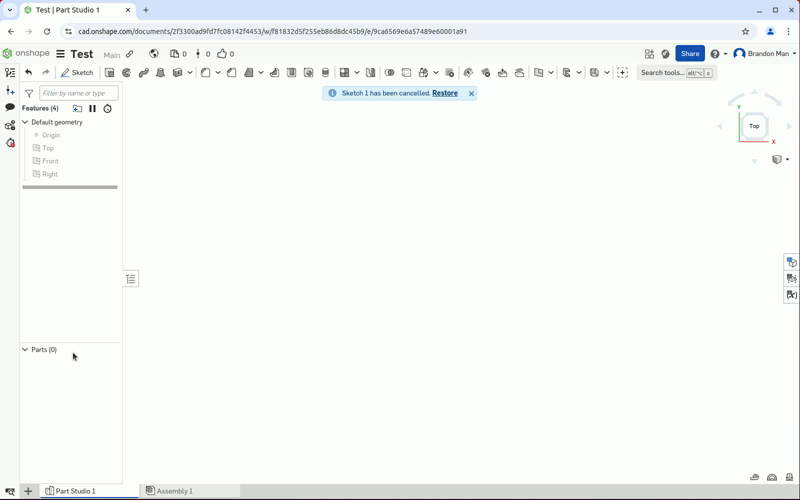
key(shift+p)
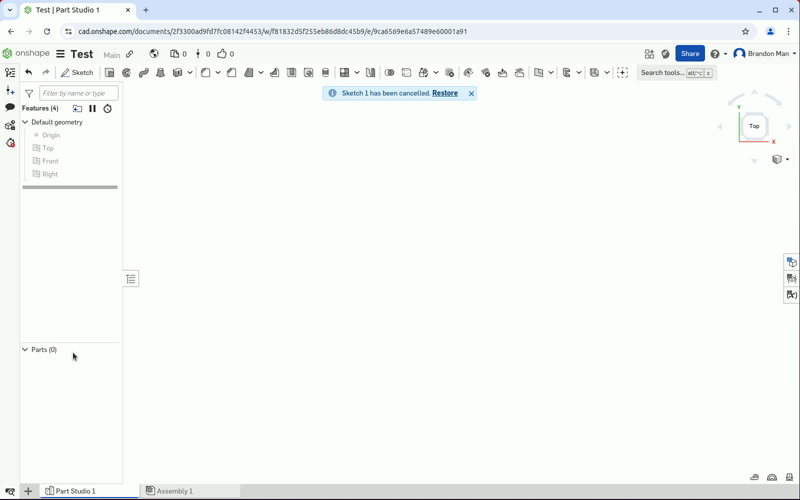
key(space)
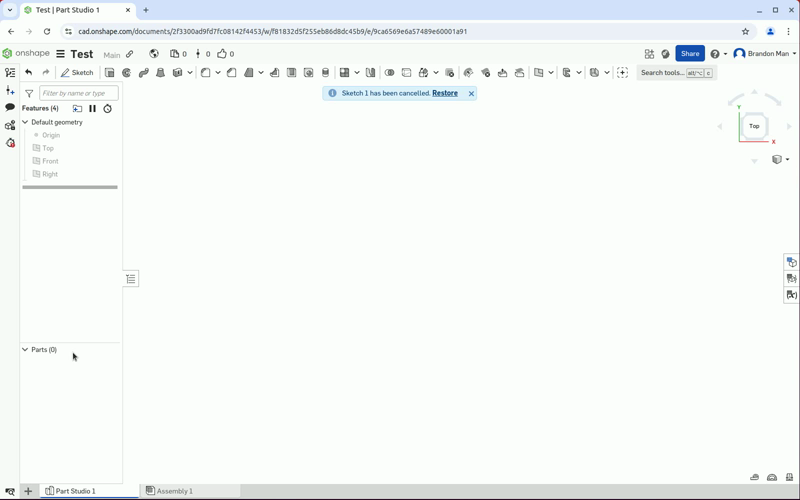
key_down(shift)
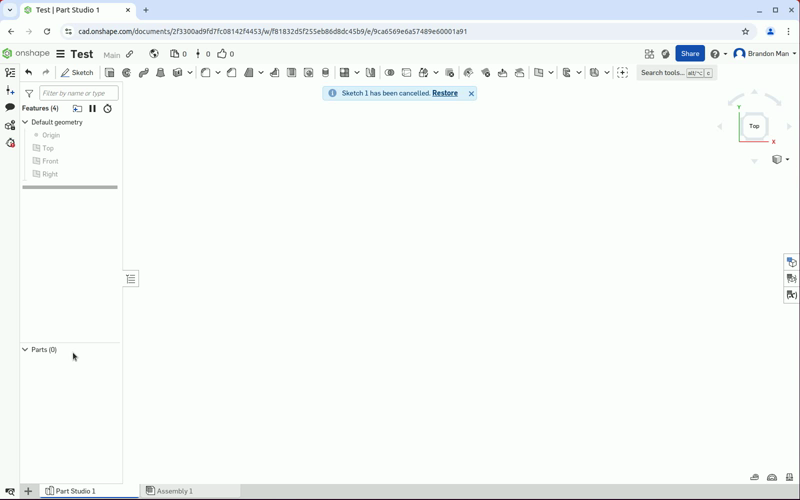
key(up)
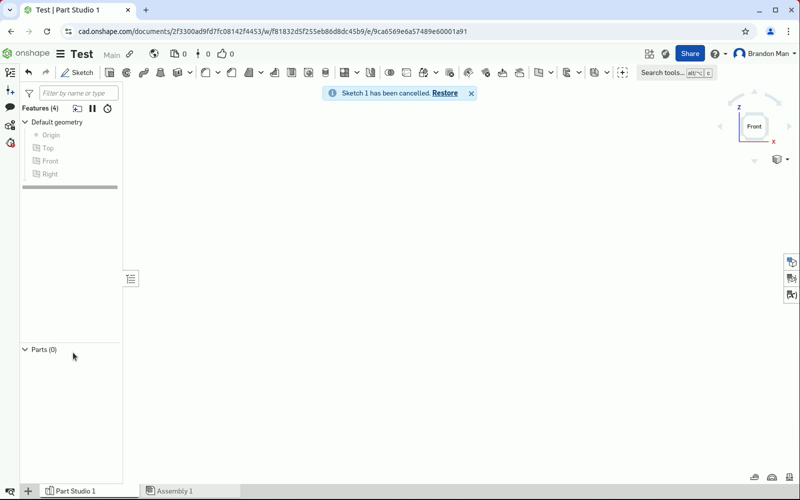
key_up(shift)
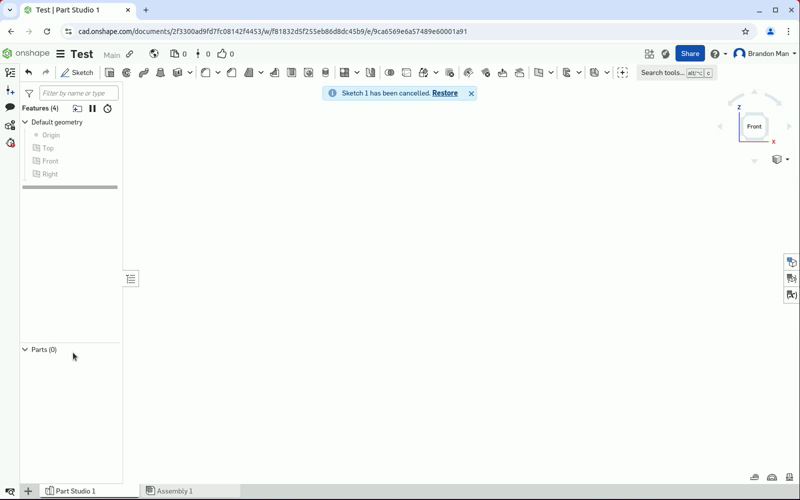
mouse_move(73, 352)
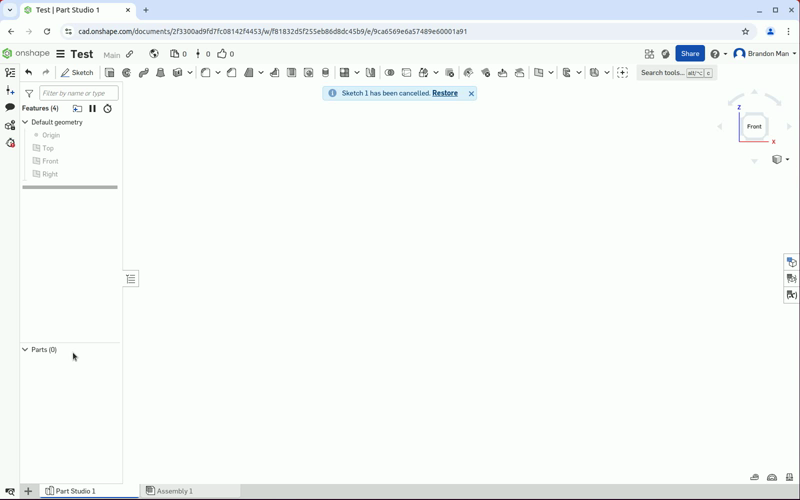
key(shift+y)
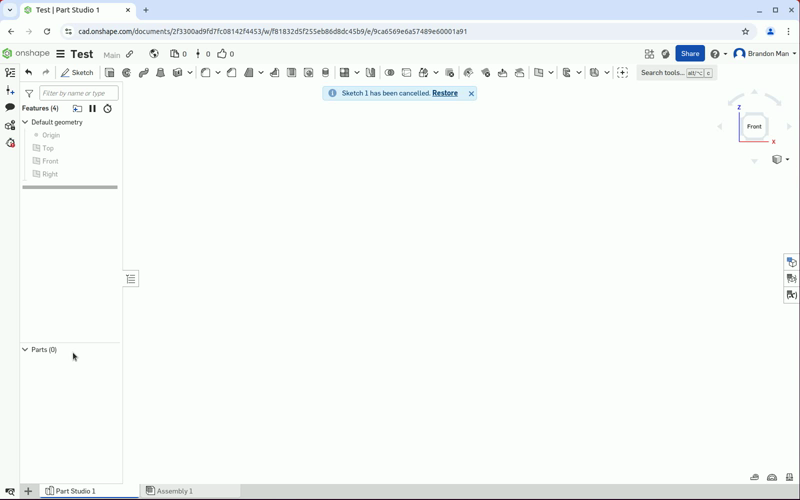
key(shift+s)
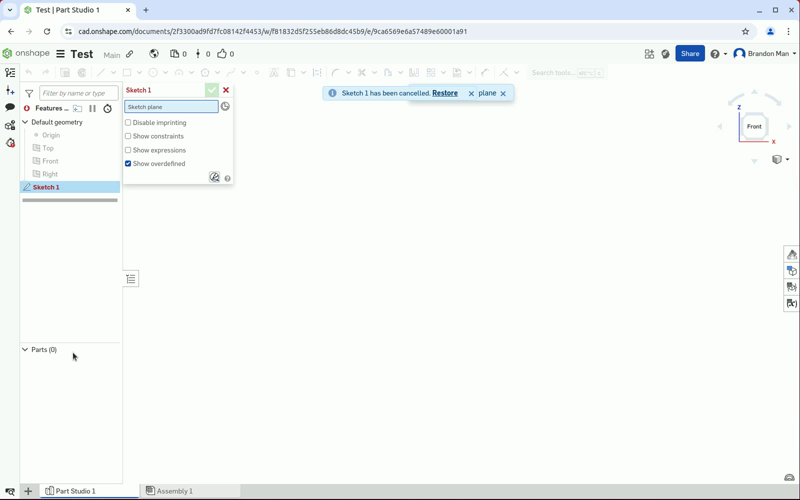
mouse_move(73, 163)
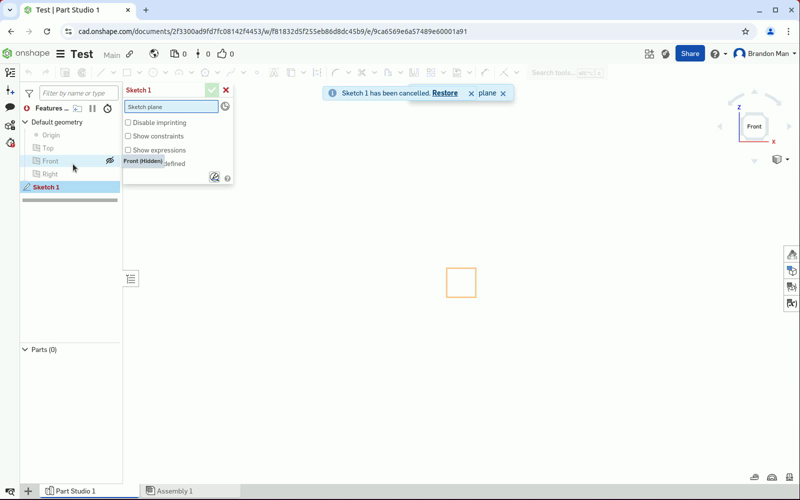
click(73, 163)
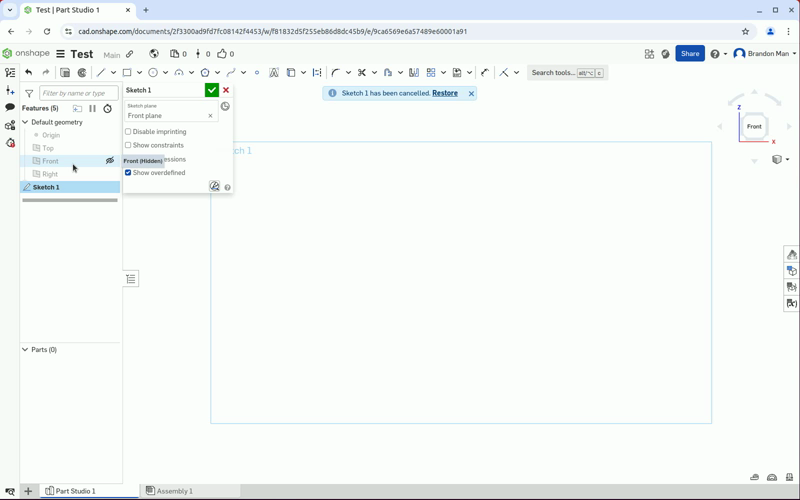
mouse_move(73, 352)
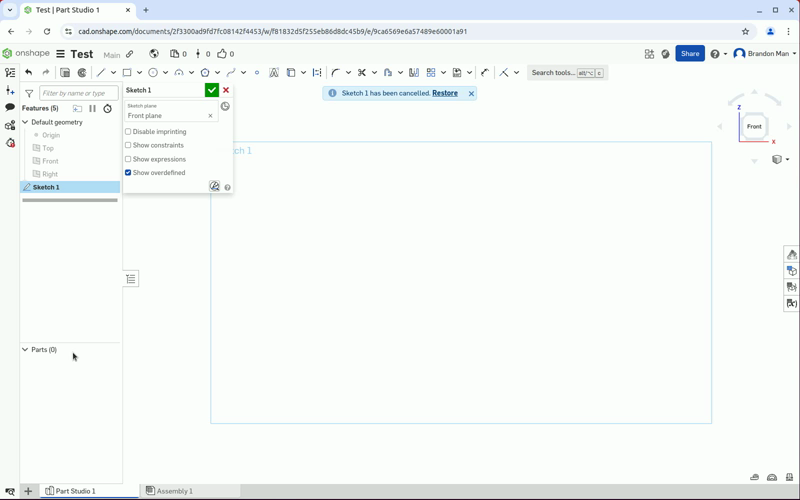
key(y)
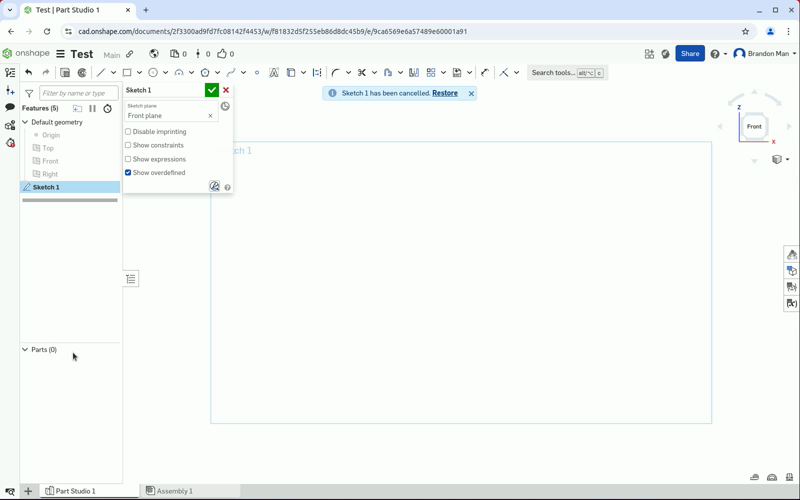
key(l)
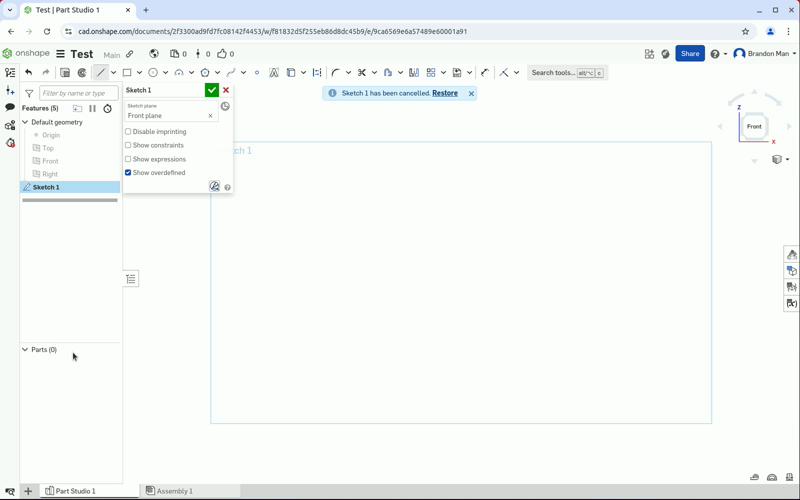
key_down(shift)
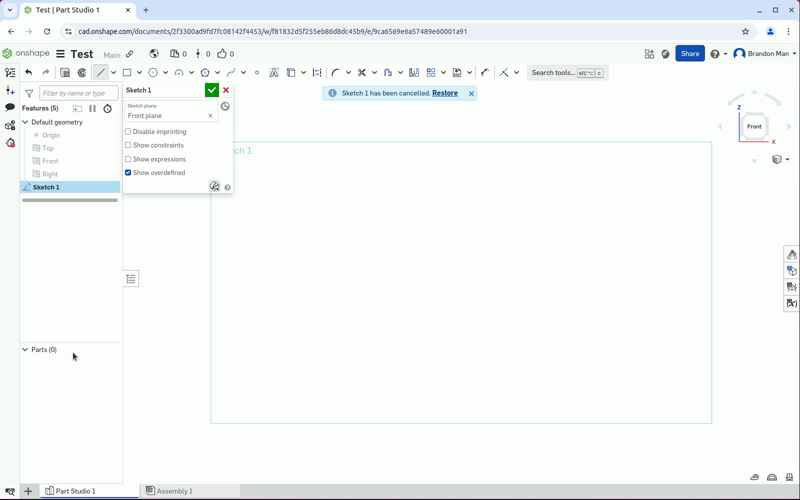
mouse_move(429, 282)
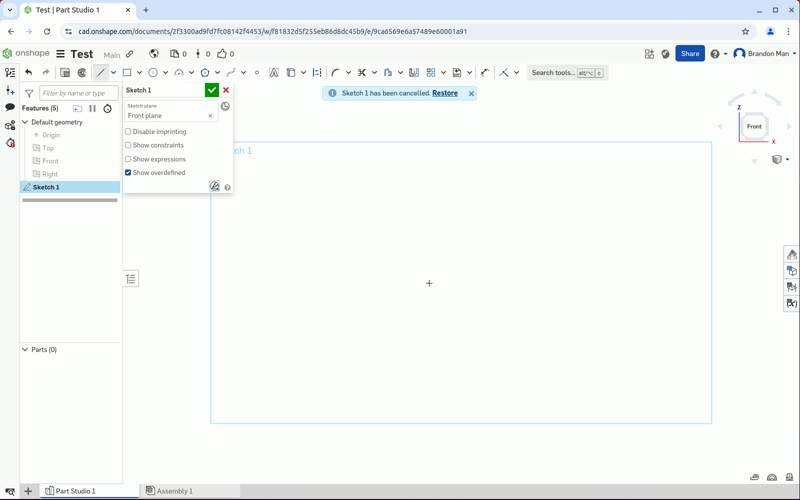
click(429, 282)
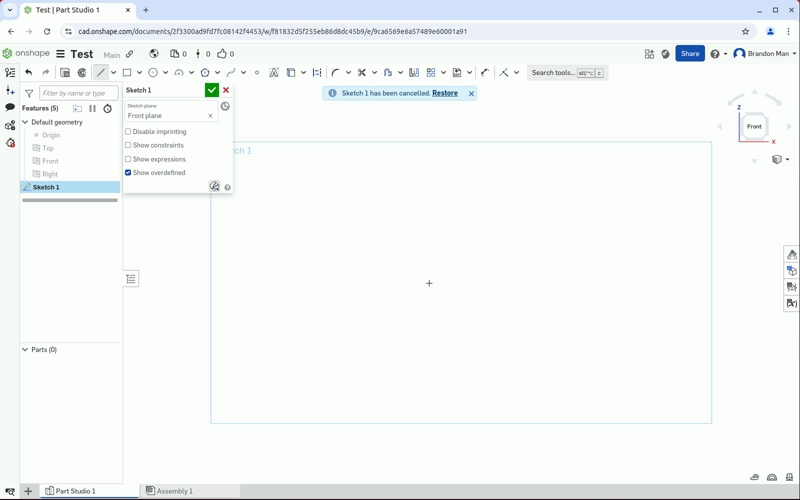
key_up(shift)
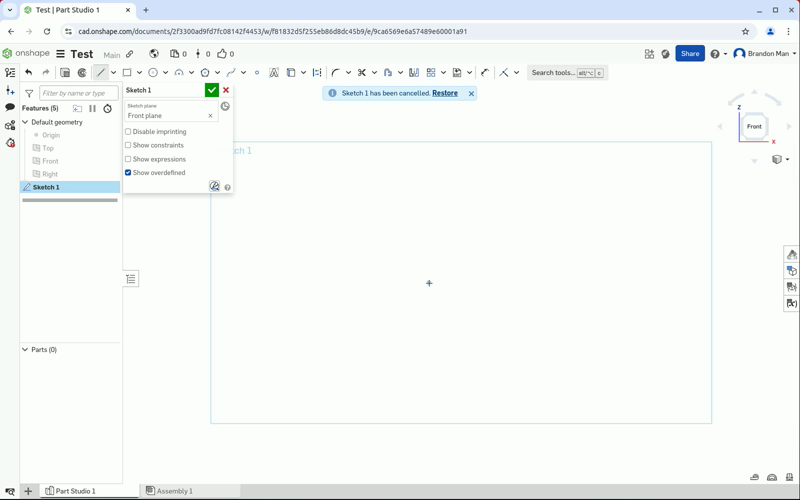
key_down(shift)
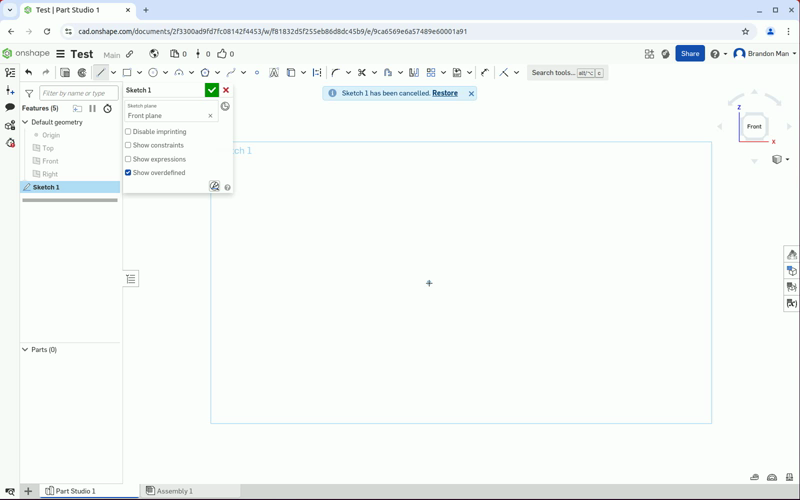
mouse_move(459, 282)
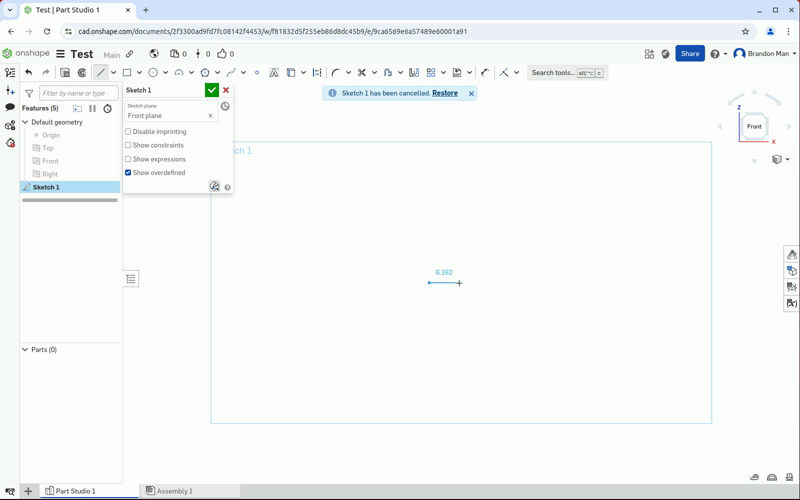
mouse_move(445, 310)
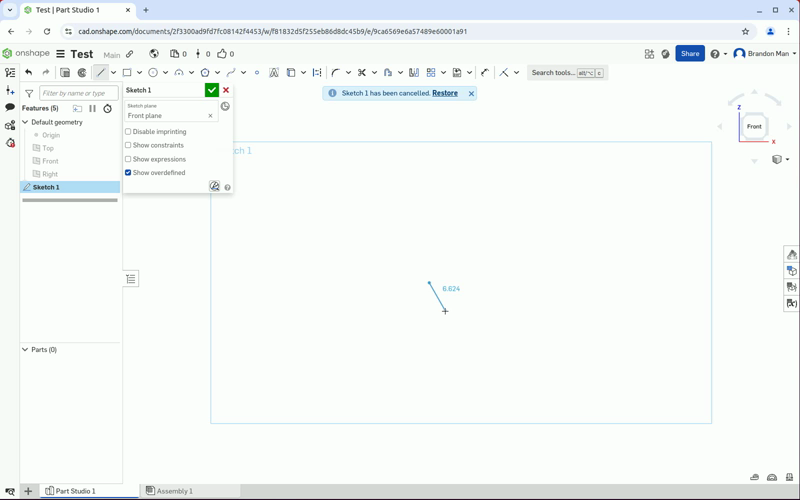
click(445, 310)
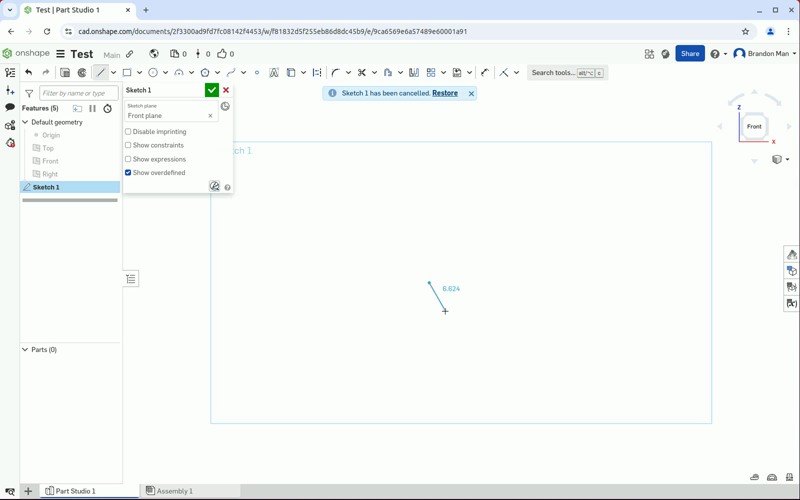
key_up(shift)
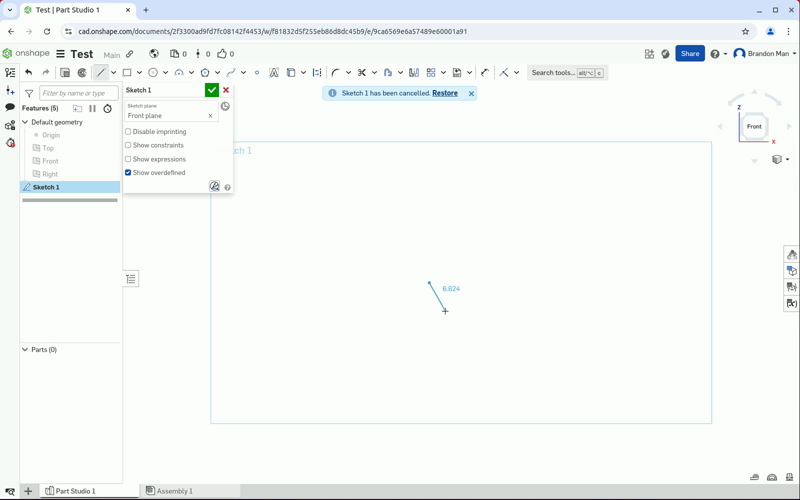
key_down(shift)
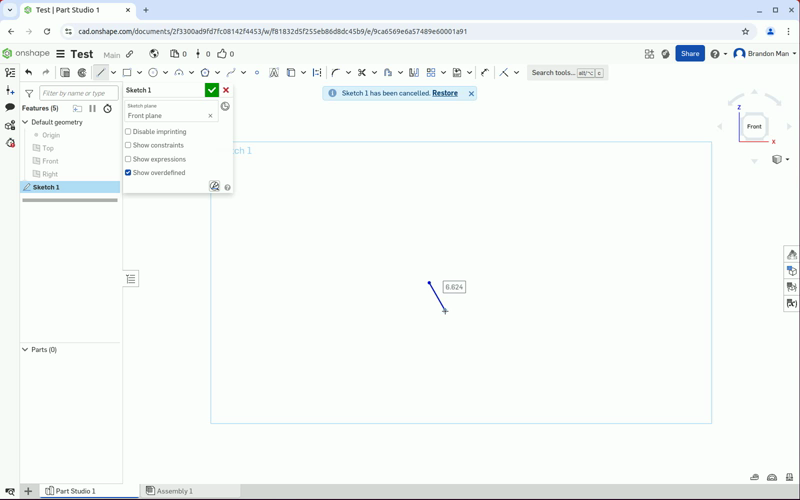
mouse_move(475, 310)
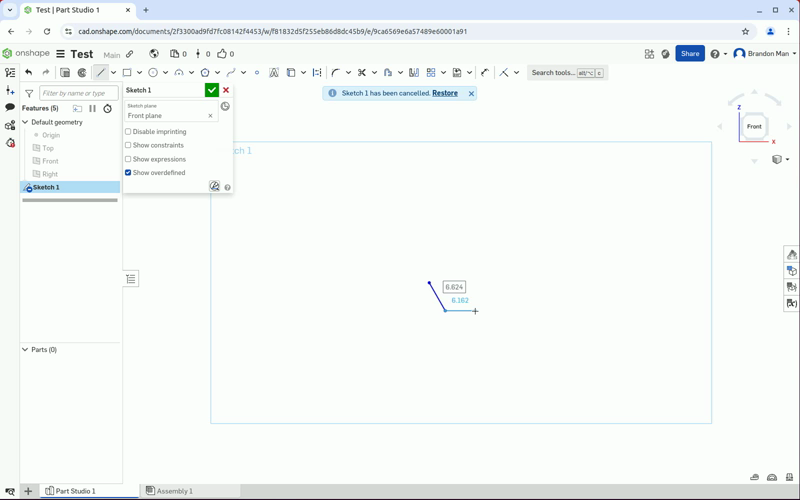
mouse_move(476, 310)
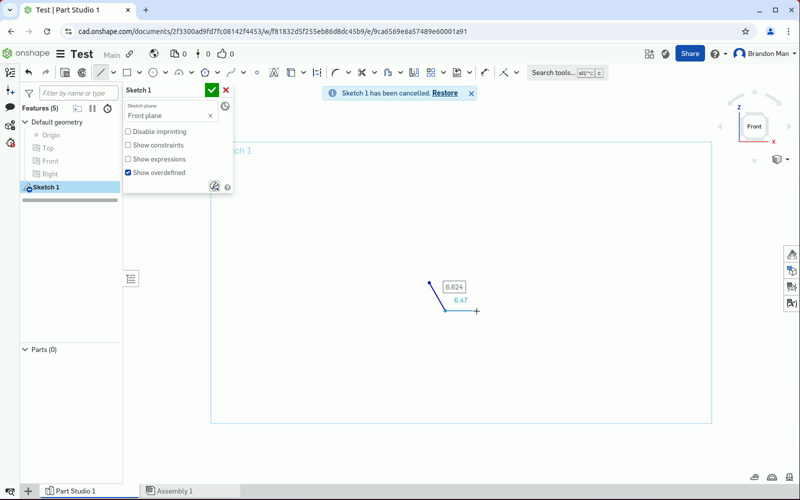
click(476, 310)
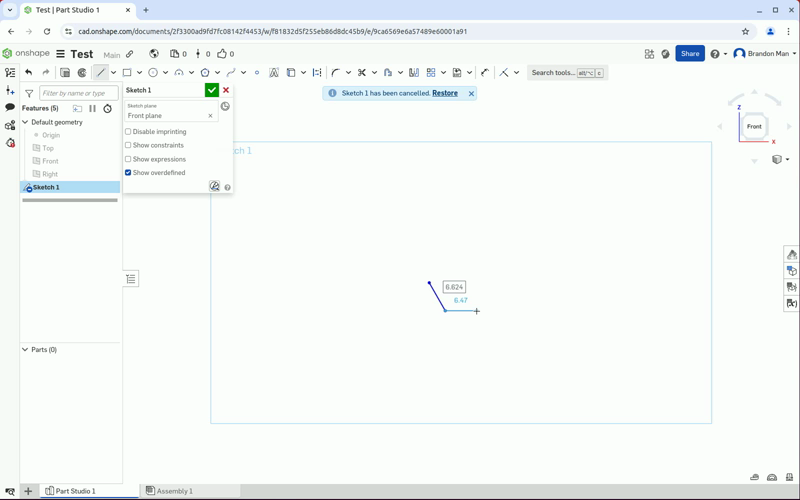
key_up(shift)
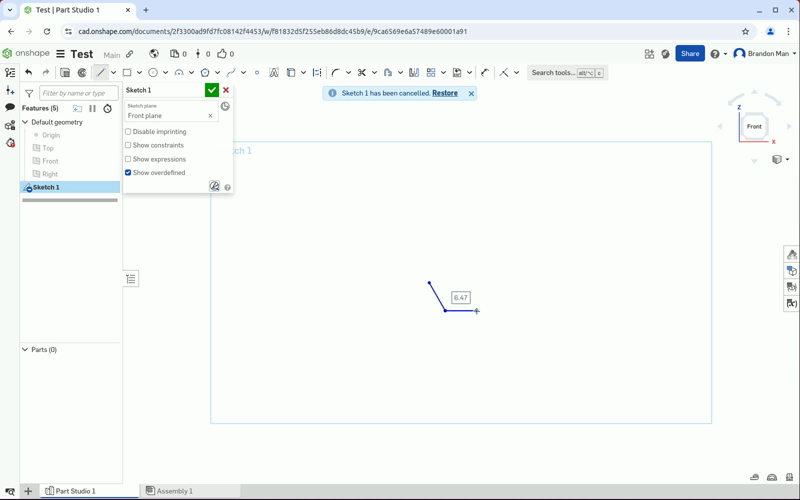
key_down(shift)
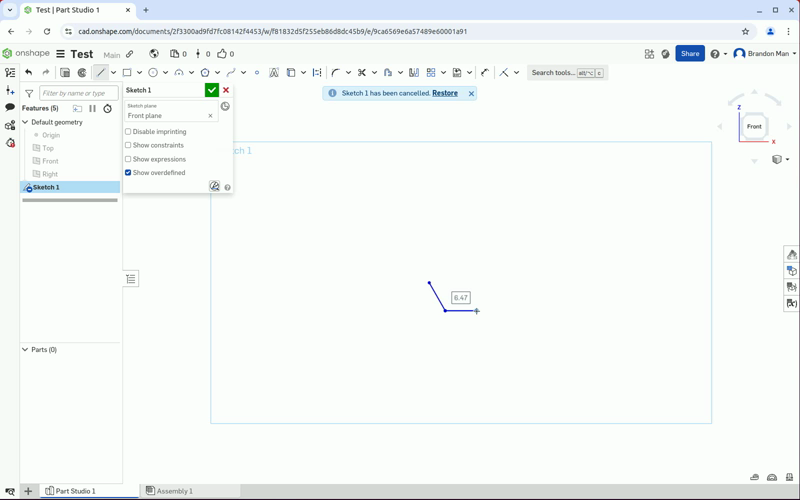
mouse_move(506, 310)
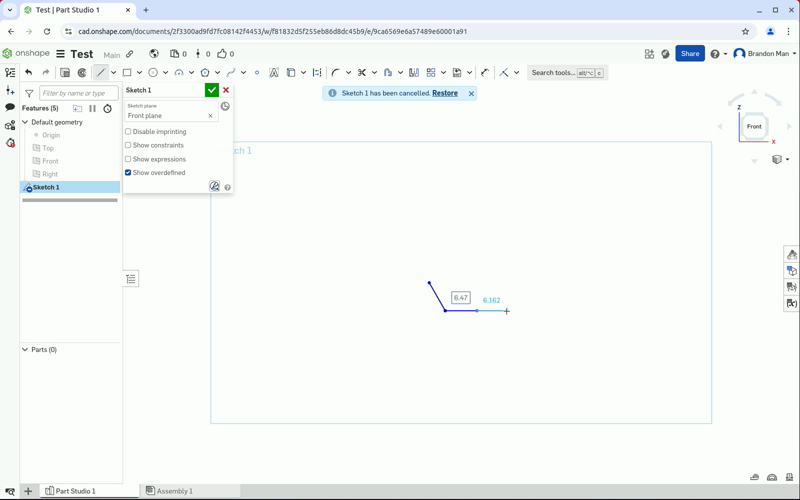
mouse_move(492, 282)
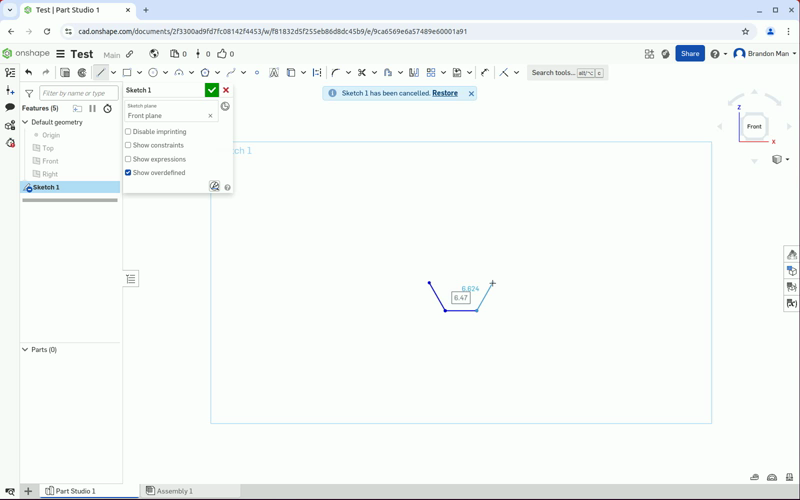
click(492, 282)
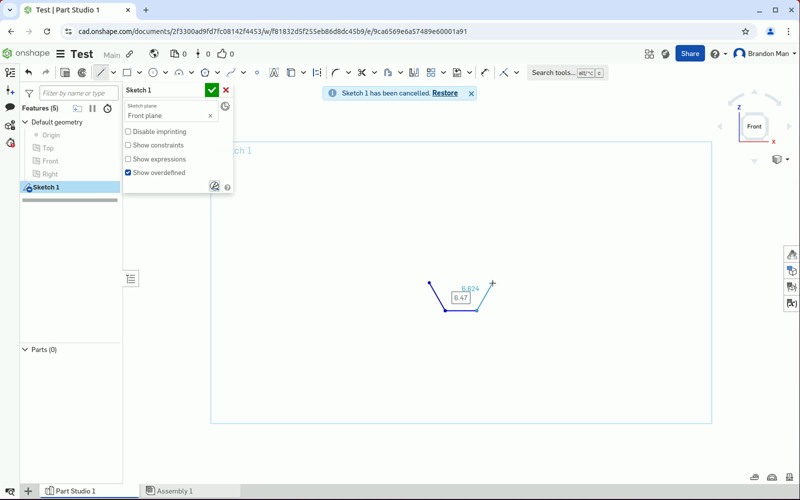
key_up(shift)
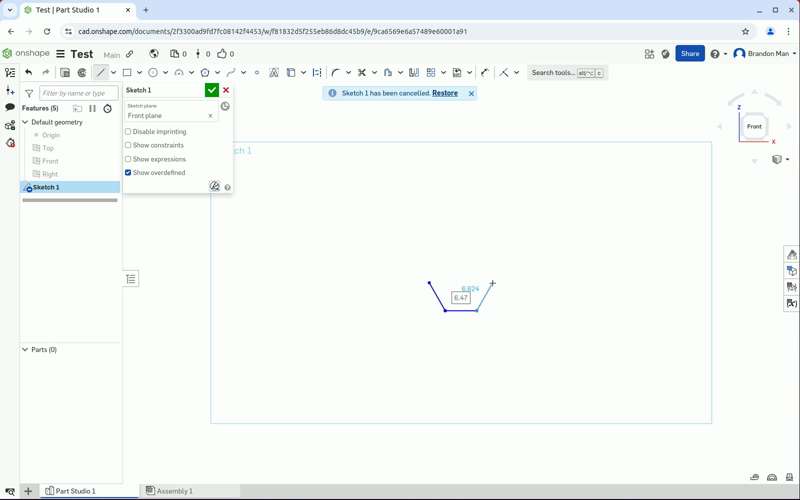
key_down(shift)
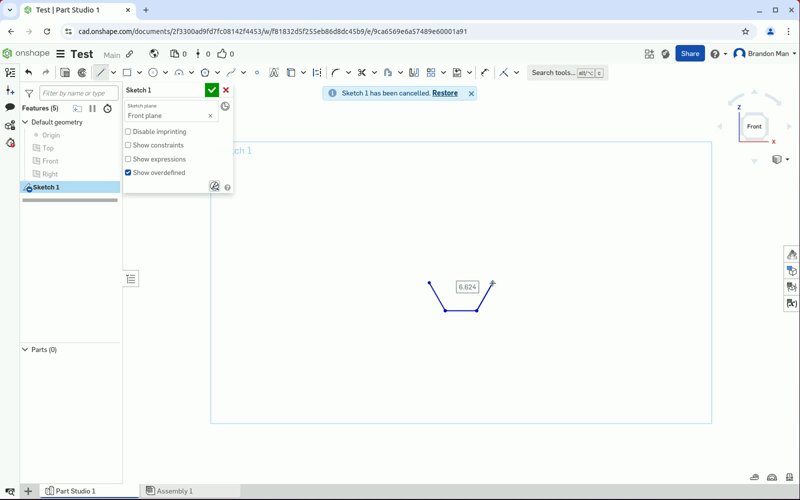
mouse_move(522, 282)
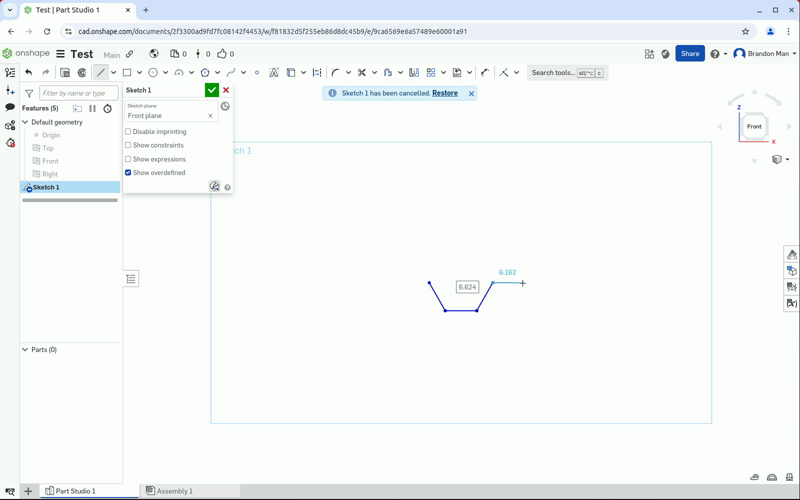
mouse_move(476, 255)
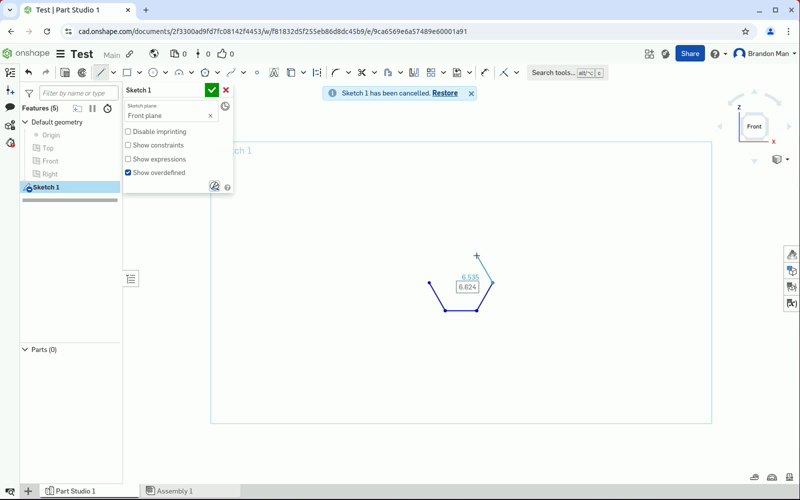
click(476, 255)
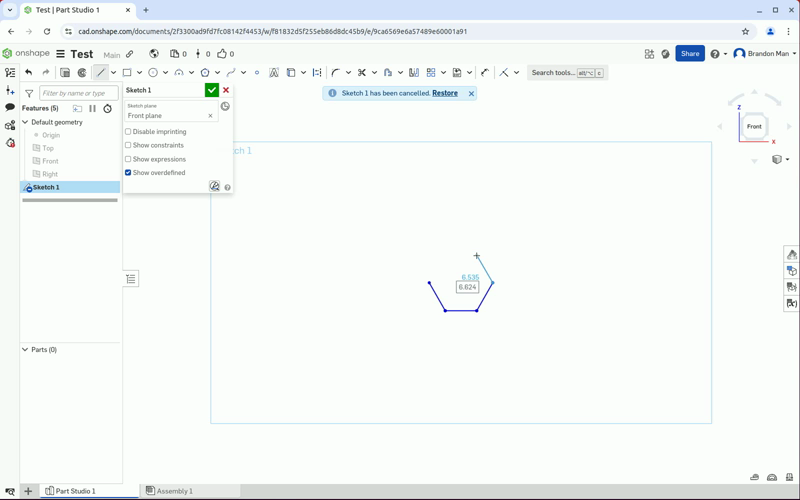
key_up(shift)
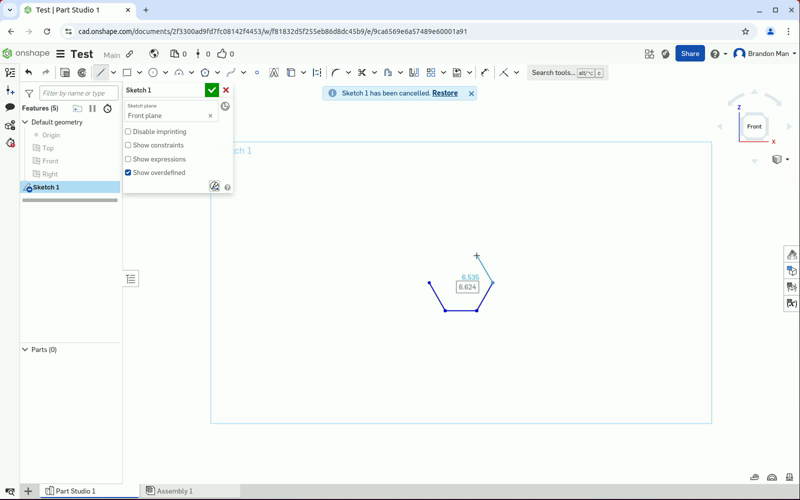
key_down(shift)
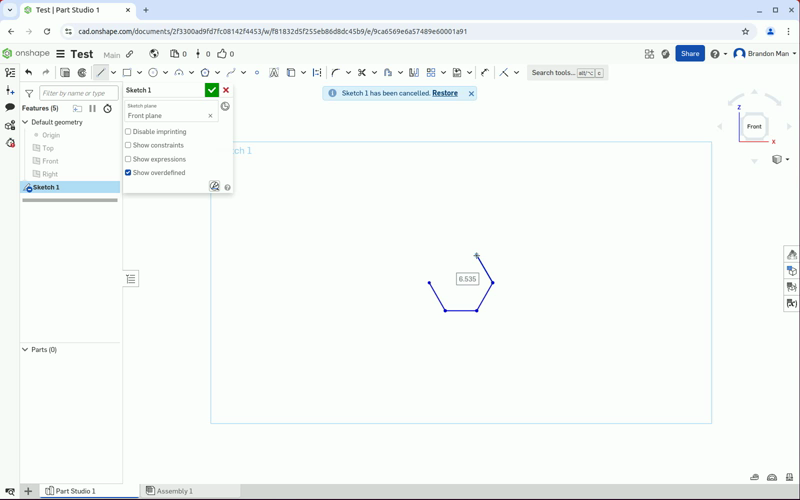
mouse_move(506, 255)
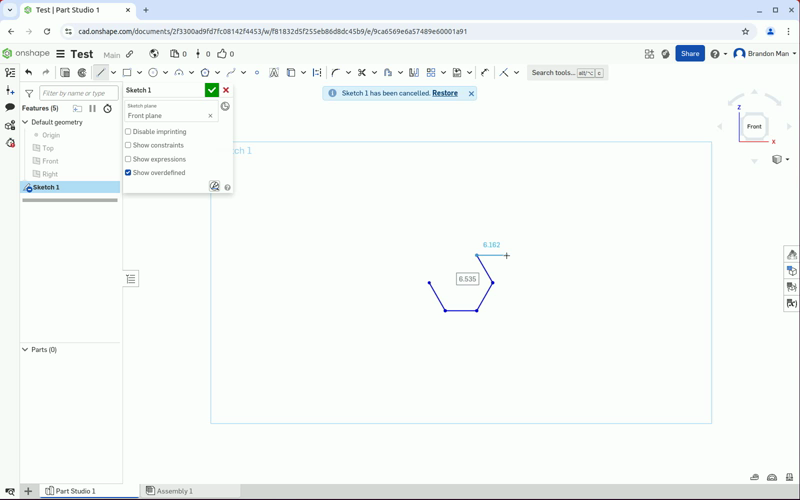
mouse_move(445, 255)
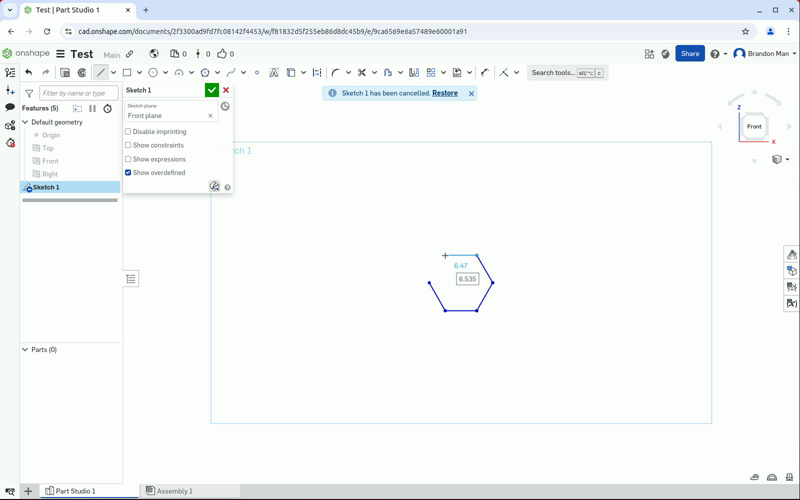
click(445, 255)
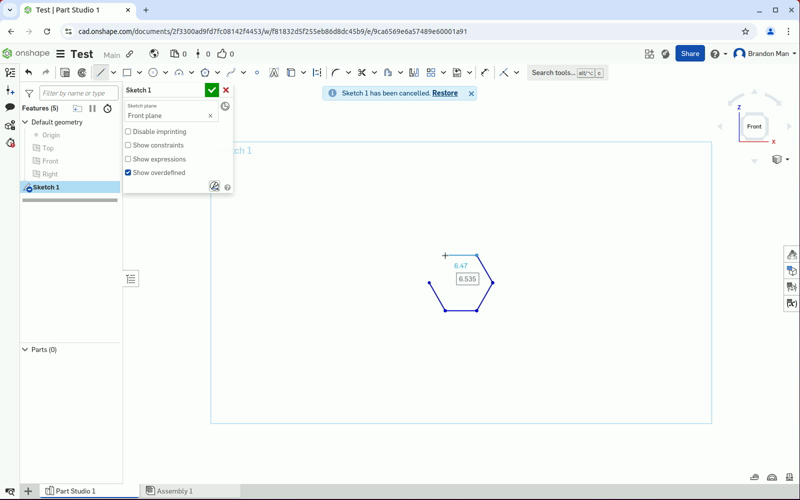
key_up(shift)
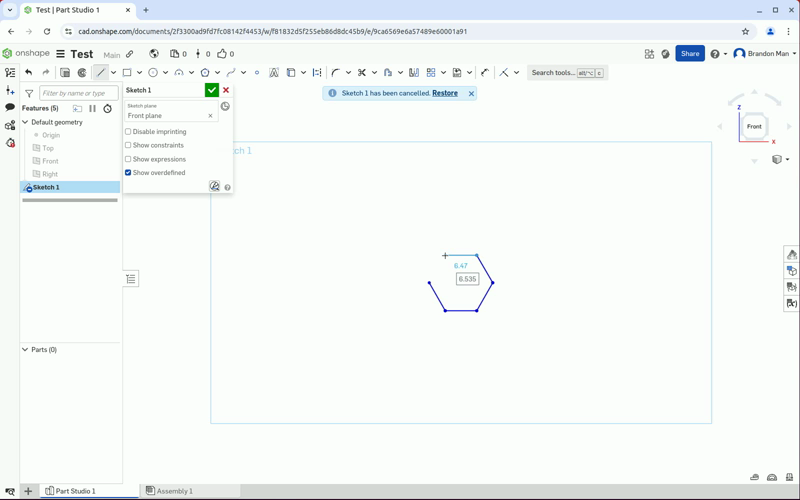
mouse_move(475, 255)
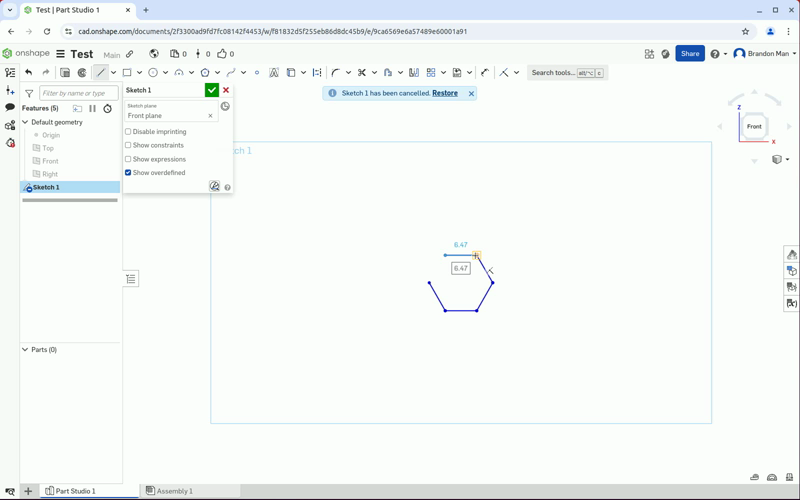
key_down(shift)
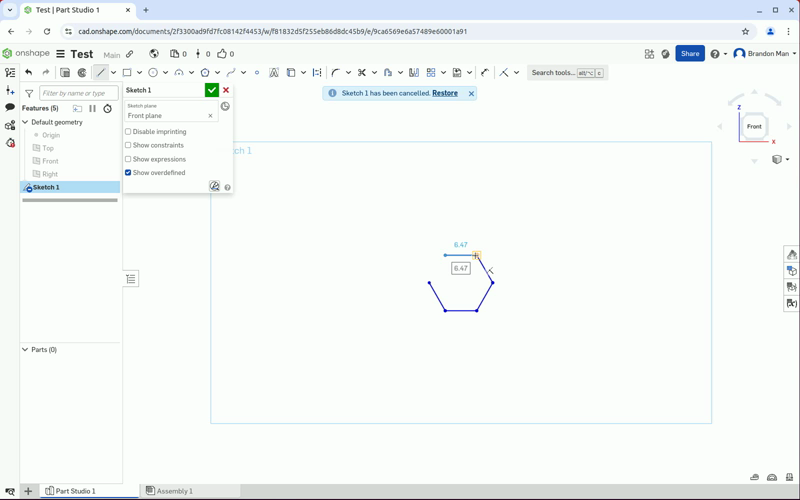
mouse_move(429, 282)
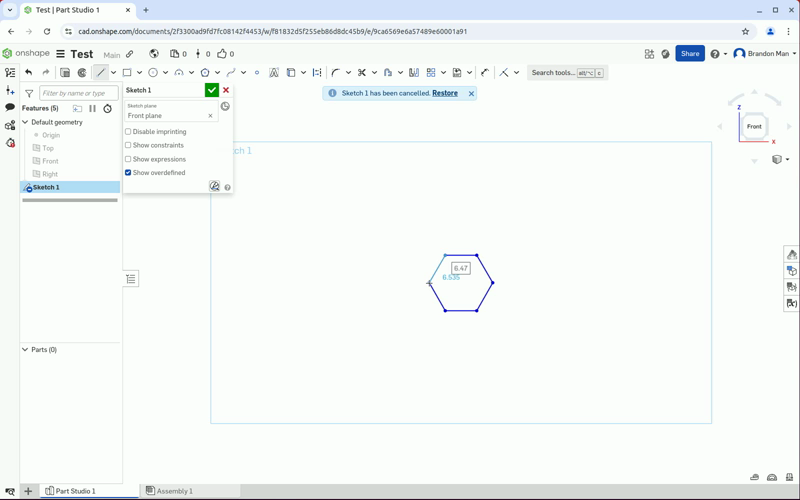
key_up(shift)
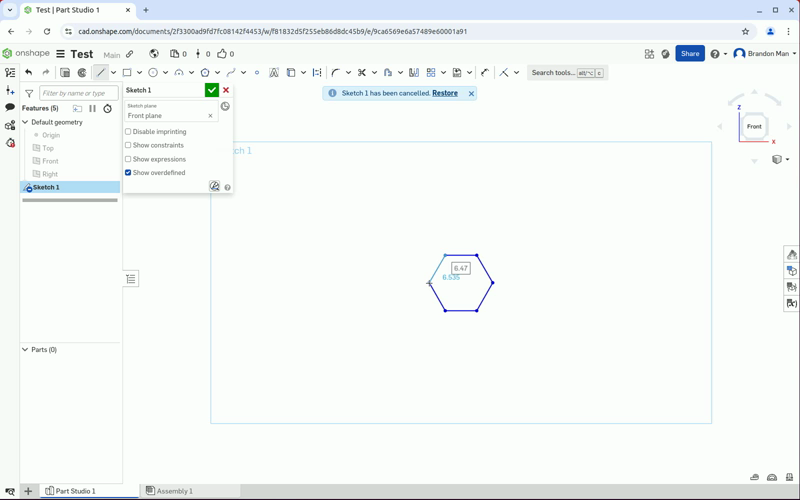
click(429, 282)
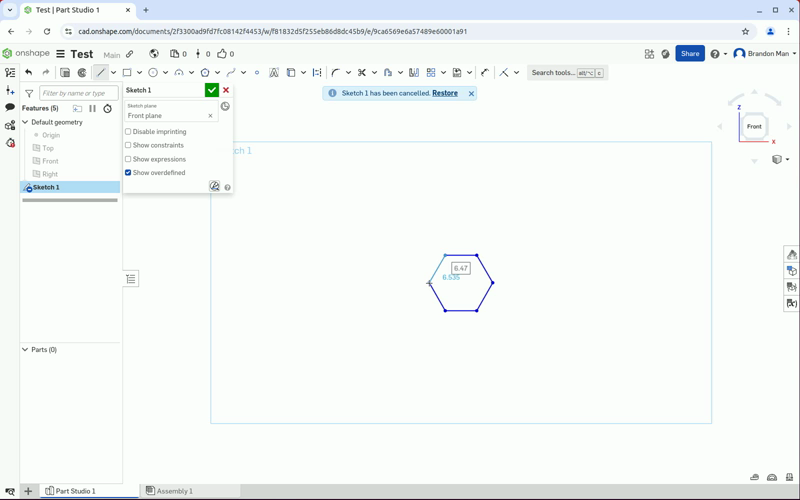
key(esc)
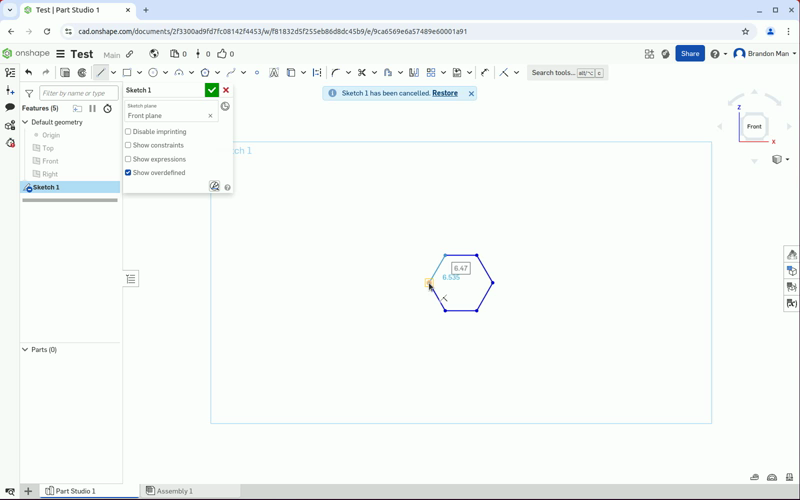
mouse_move(471, 271)
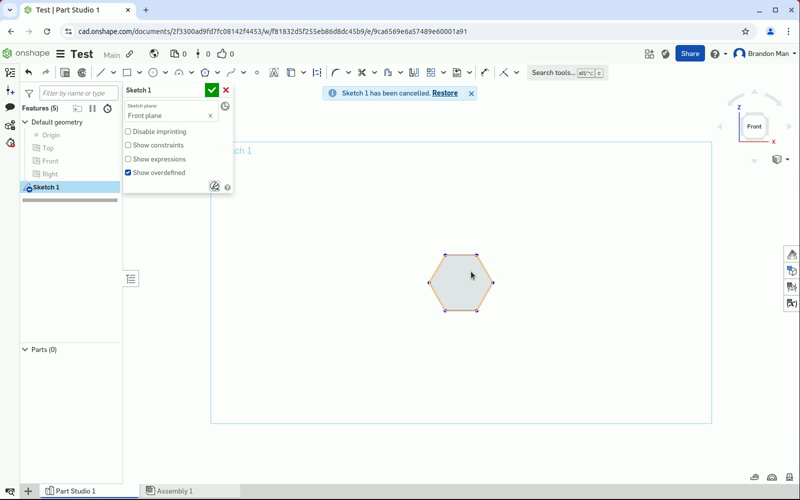
click(471, 271)
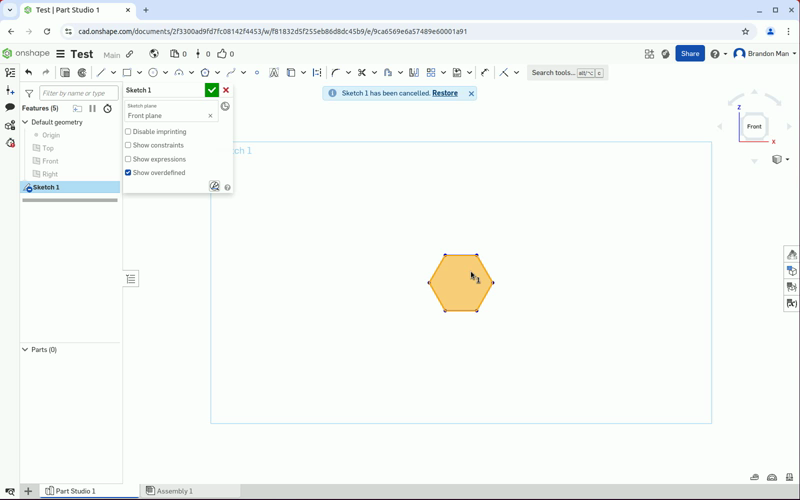
mouse_move(73, 352)
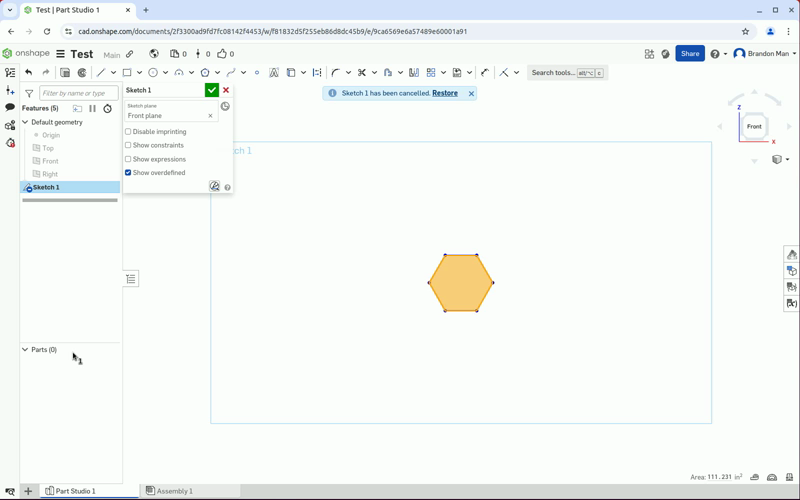
key(shift+y)
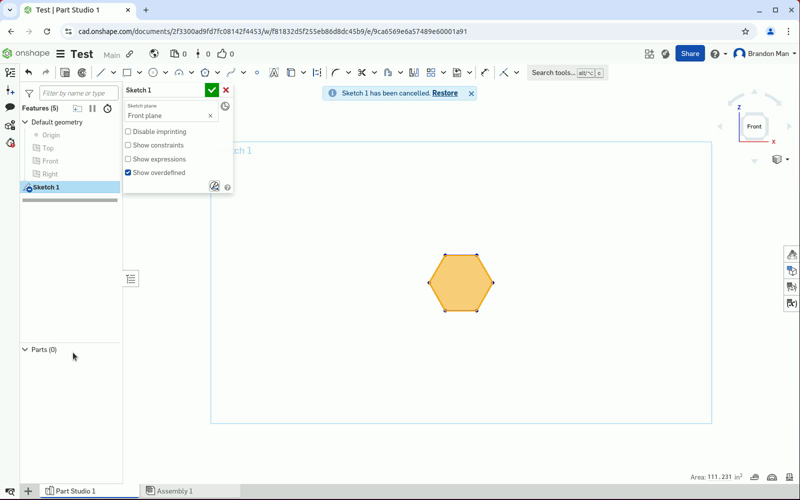
key(shift+e)
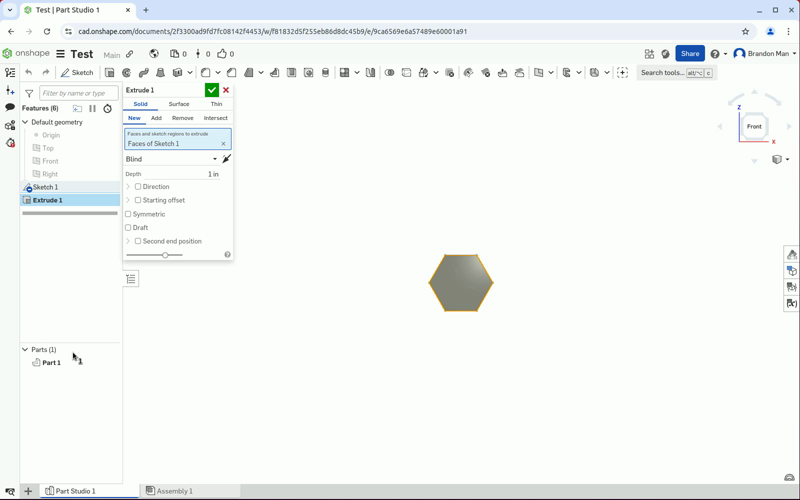
mouse_move(143, 106)
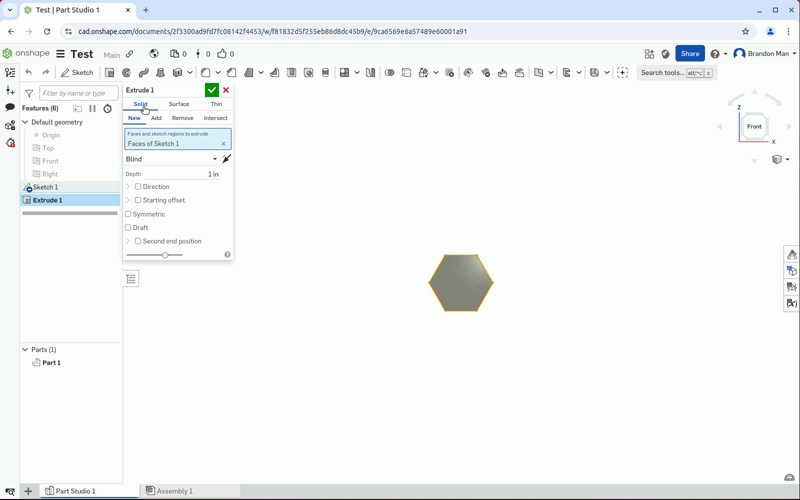
click(143, 106)
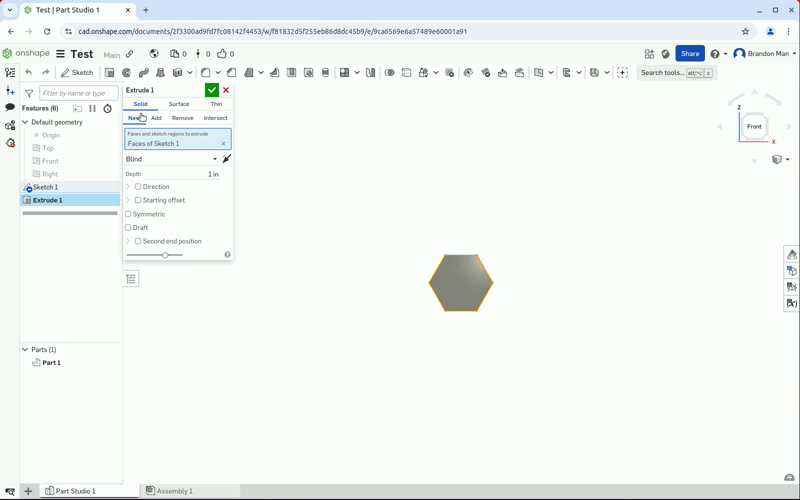
mouse_move(137, 120)
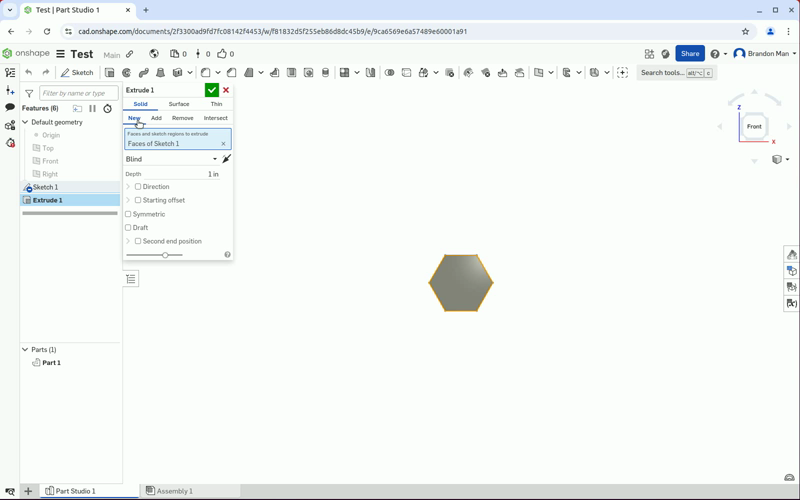
click(137, 120)
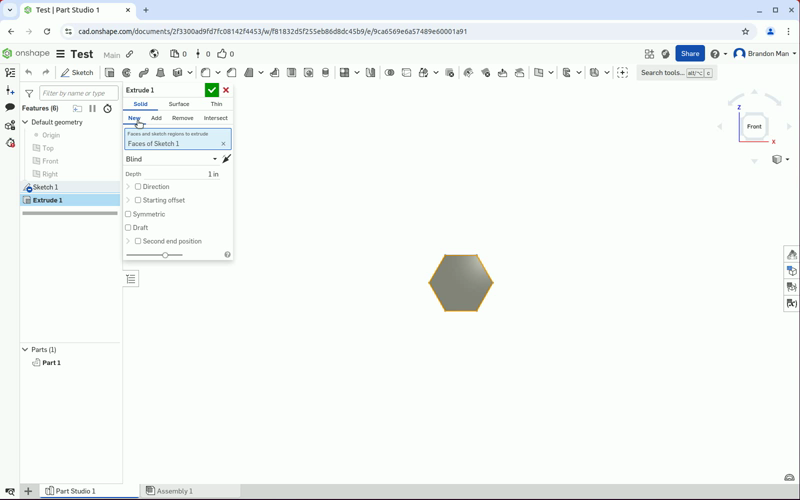
key(tab, 4)
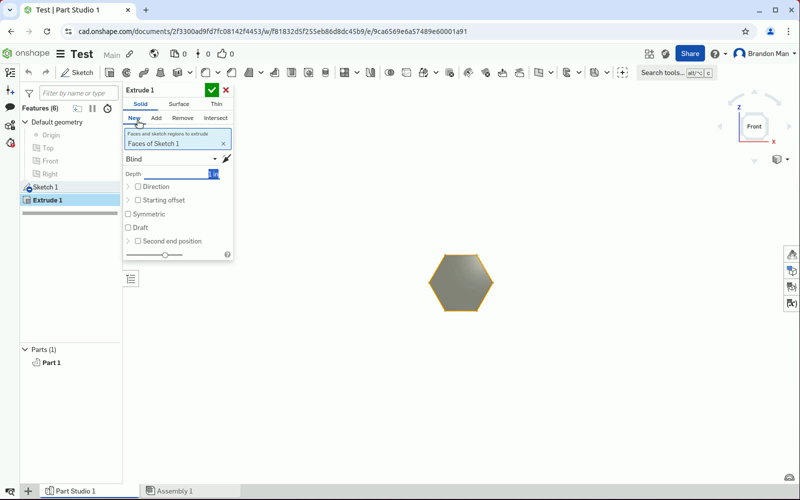
text(7.703)
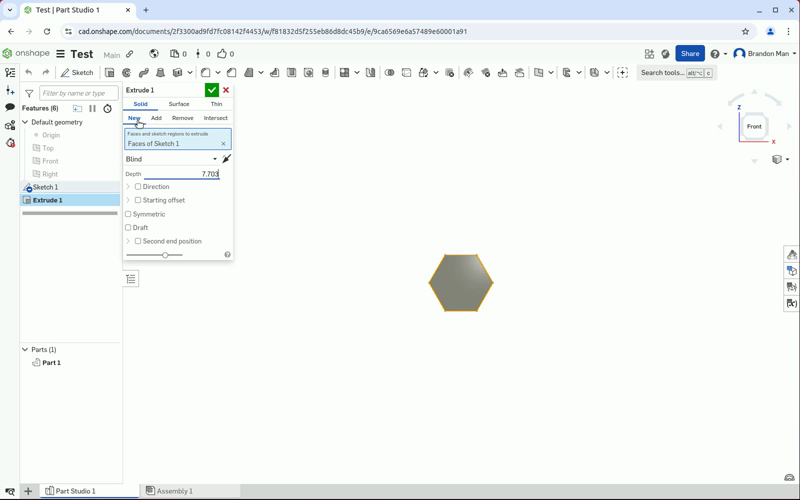
key(enter)
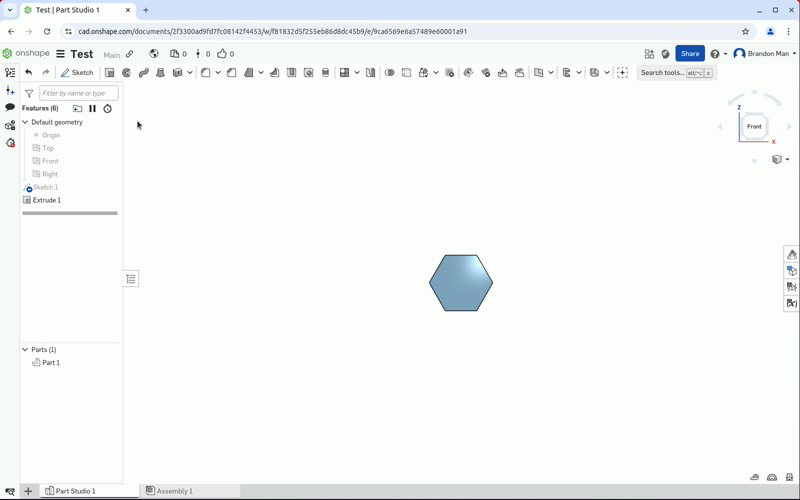
key(shift+h)
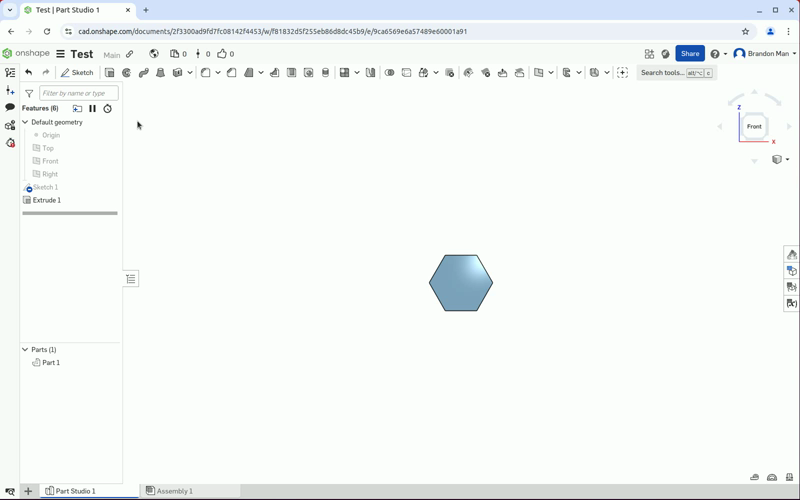
key(shift+h)
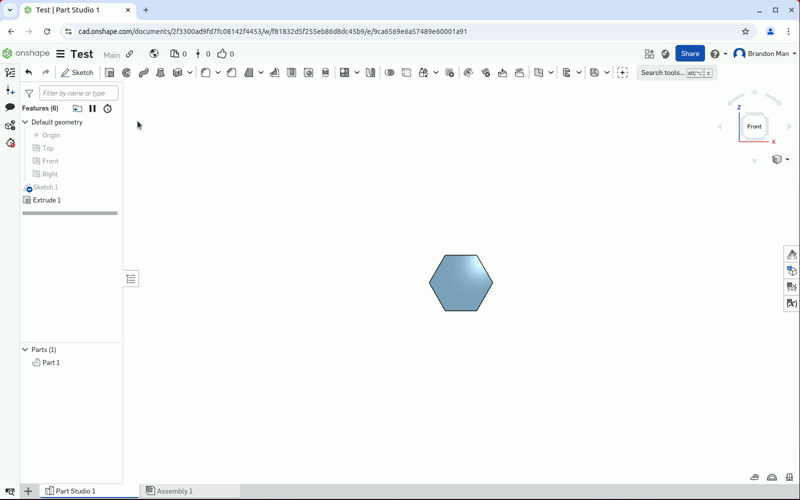
mouse_move(73, 189)
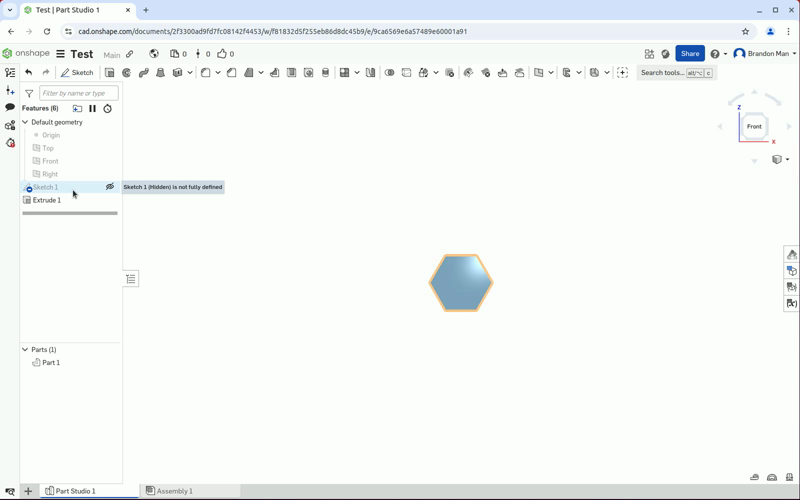
click(73, 189)
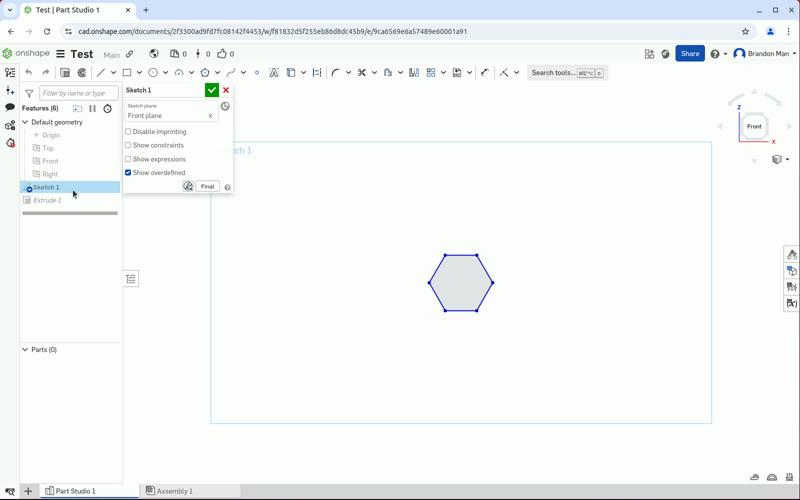
mouse_move(229, 92)
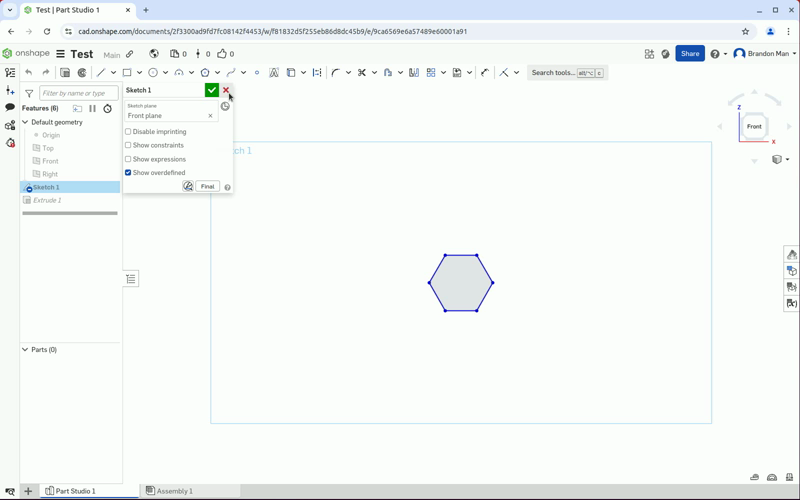
click(229, 92)
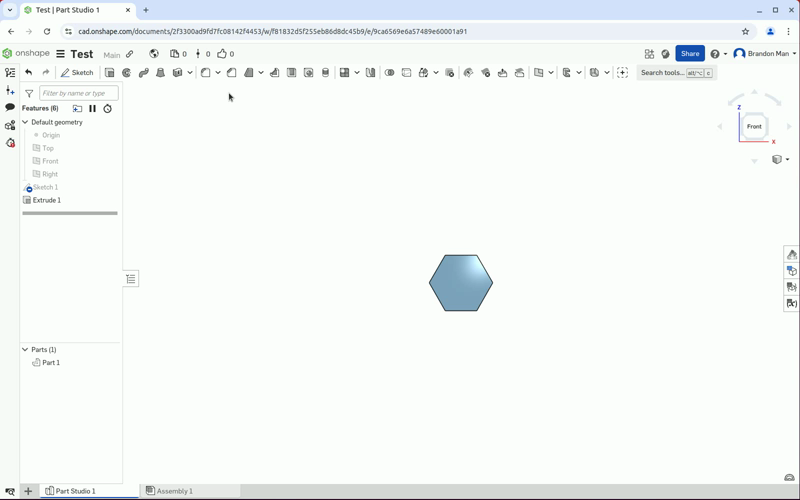
mouse_move(541, 75)
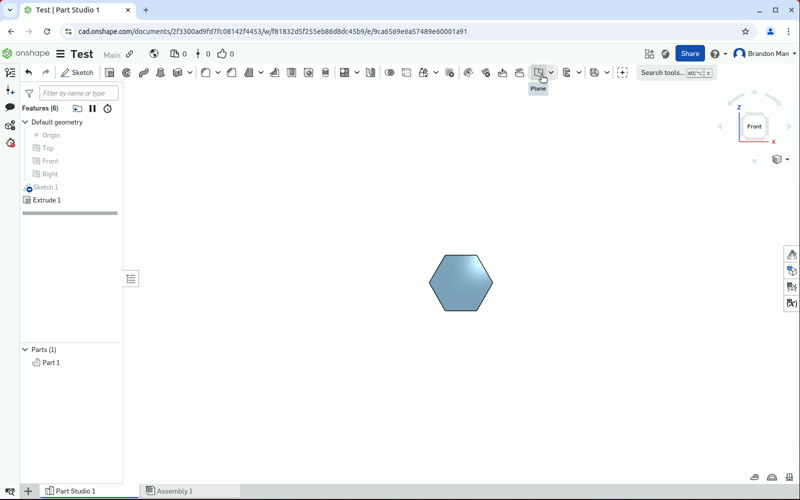
click(541, 75)
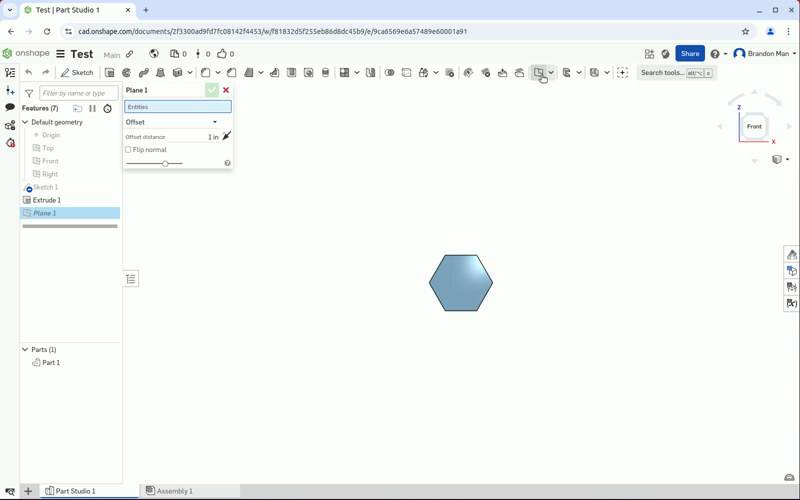
mouse_move(73, 163)
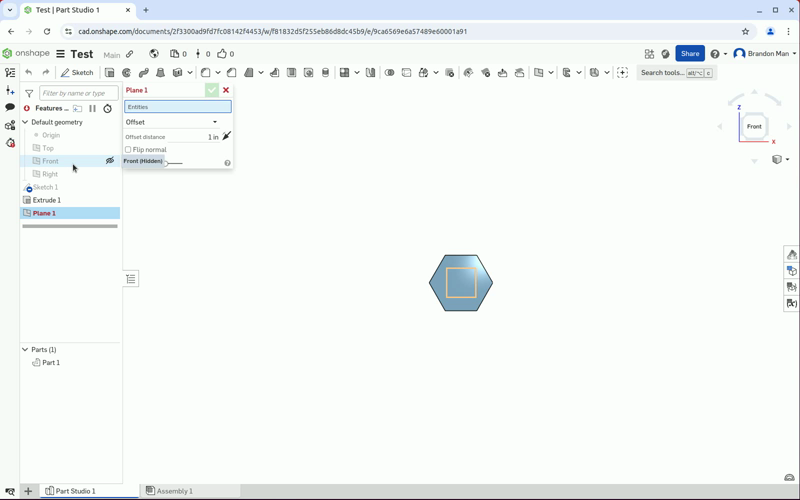
click(73, 163)
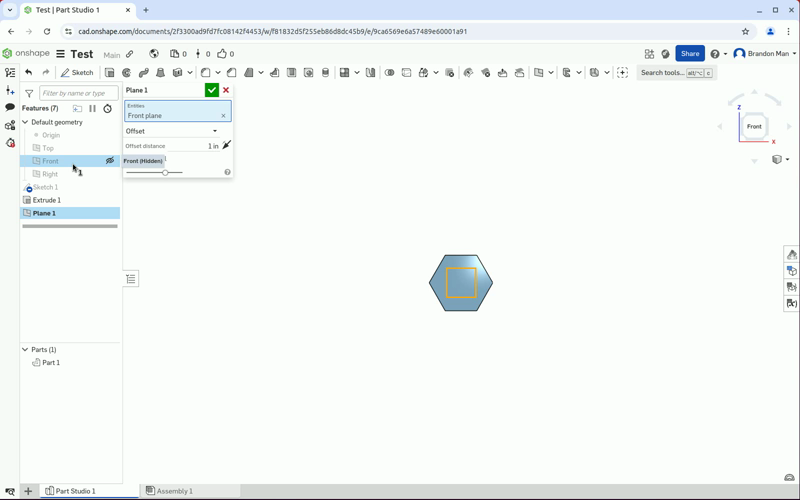
key(tab, 2)
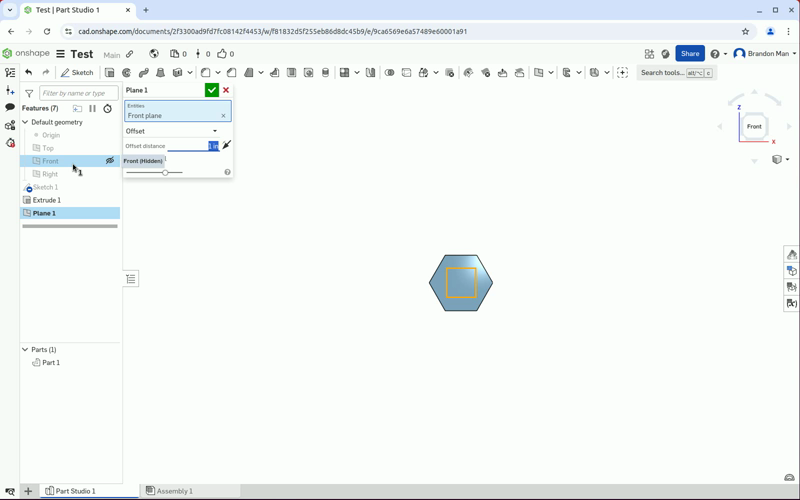
text(7.703)
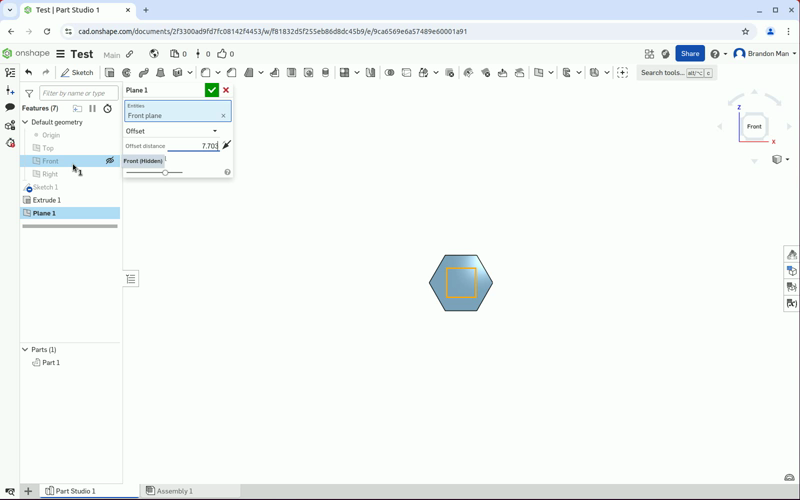
key(enter, 2)
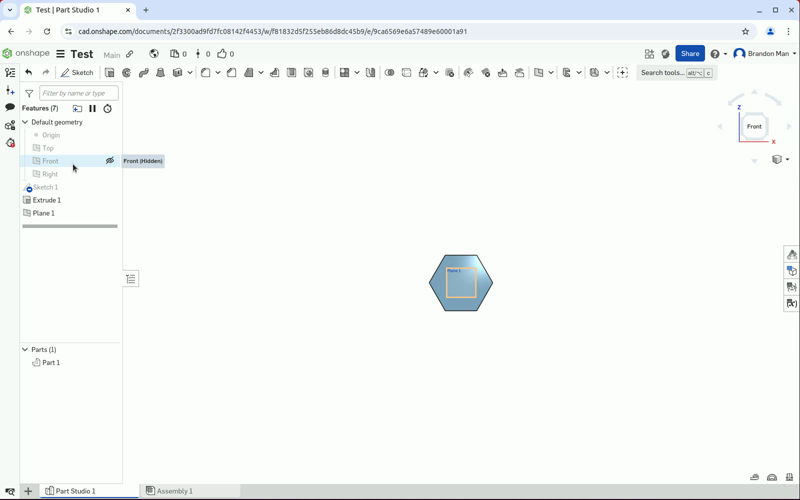
key(shift+s)
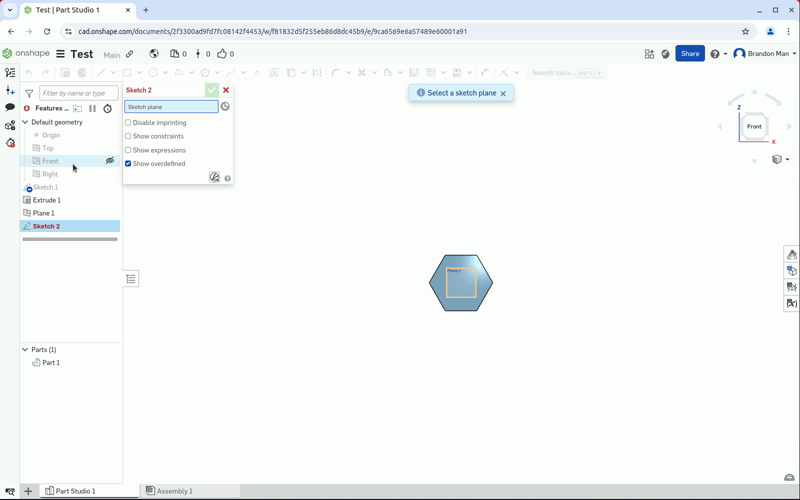
mouse_move(73, 215)
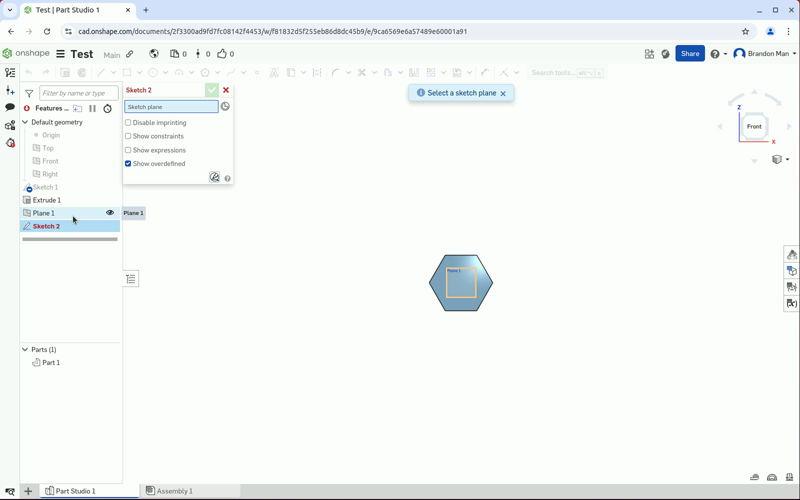
click(73, 215)
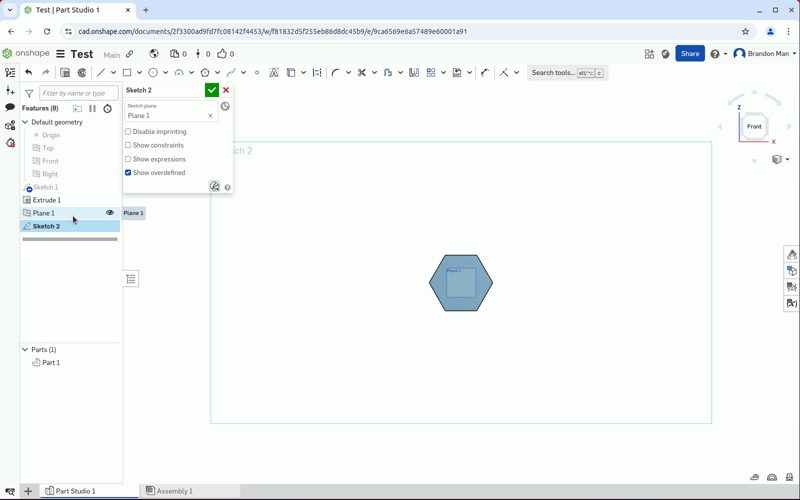
mouse_move(73, 352)
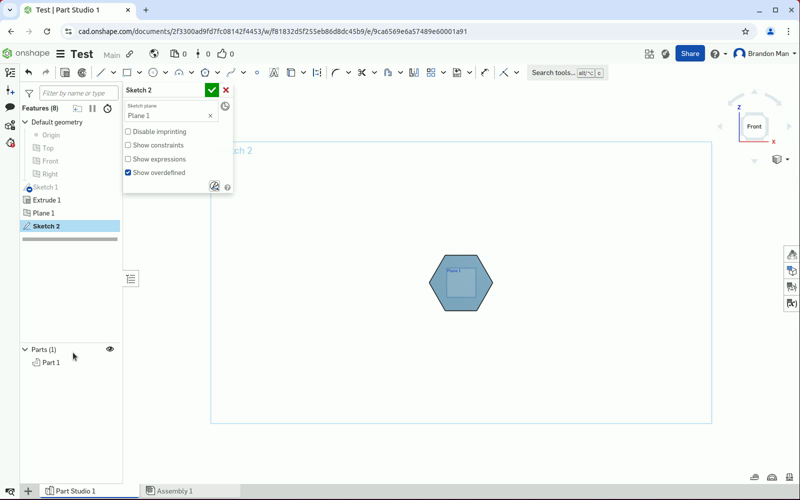
key(y)
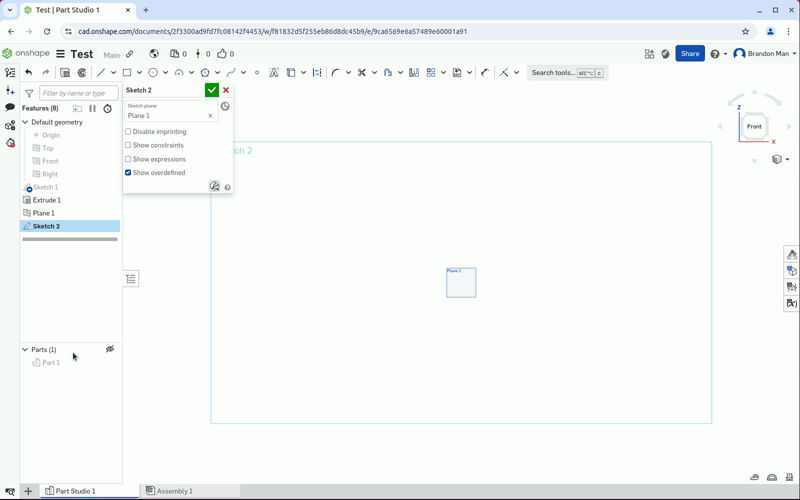
key(c)
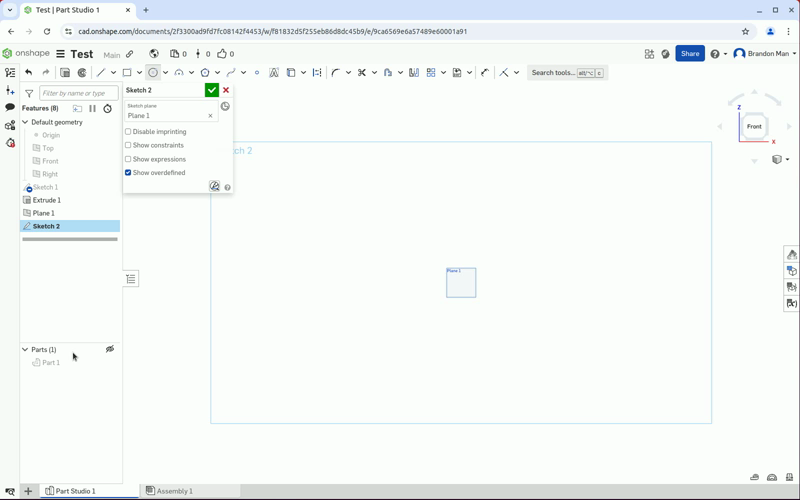
key_down(shift)
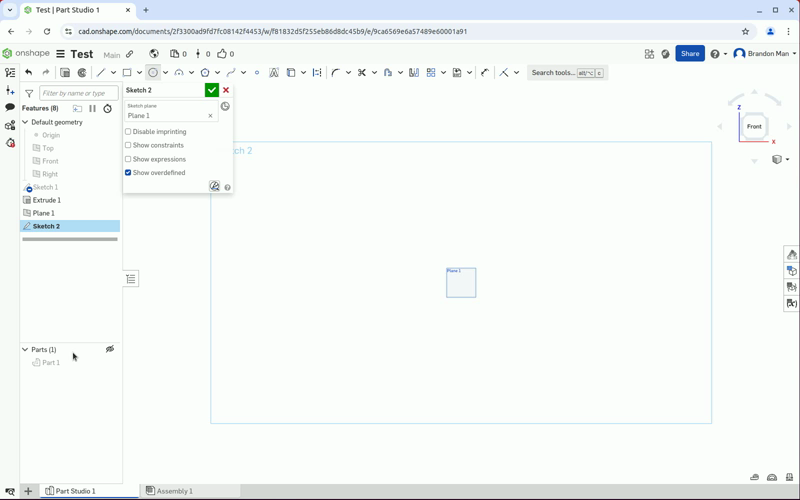
mouse_move(460, 282)
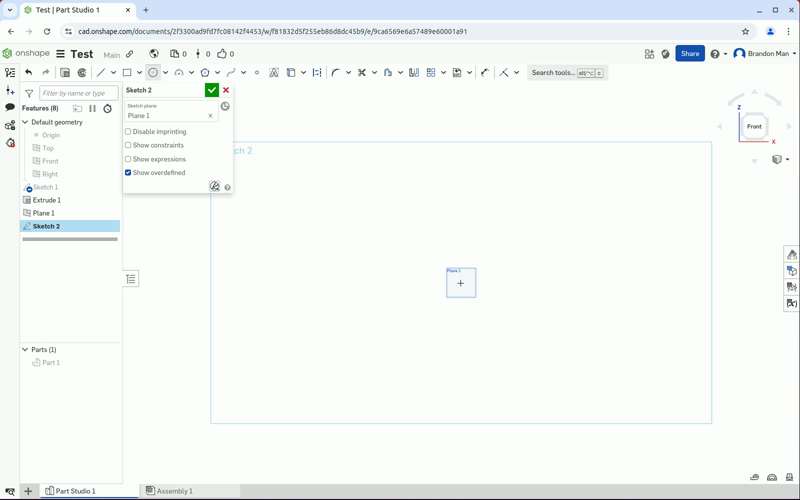
click(460, 282)
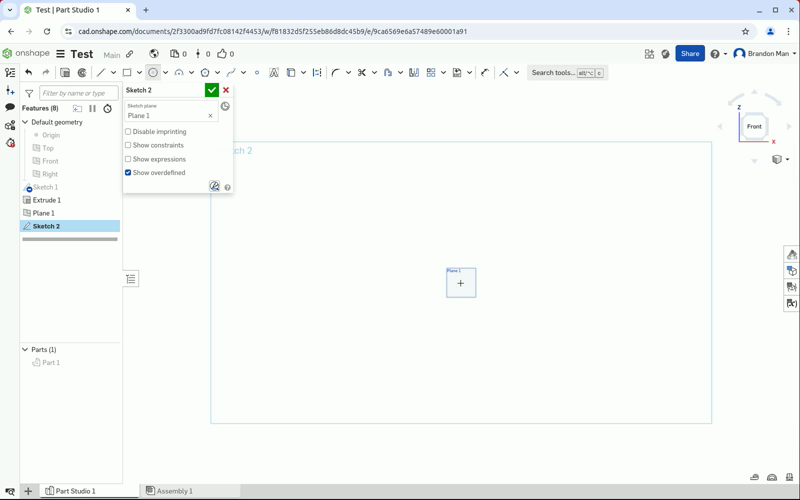
key_up(shift)
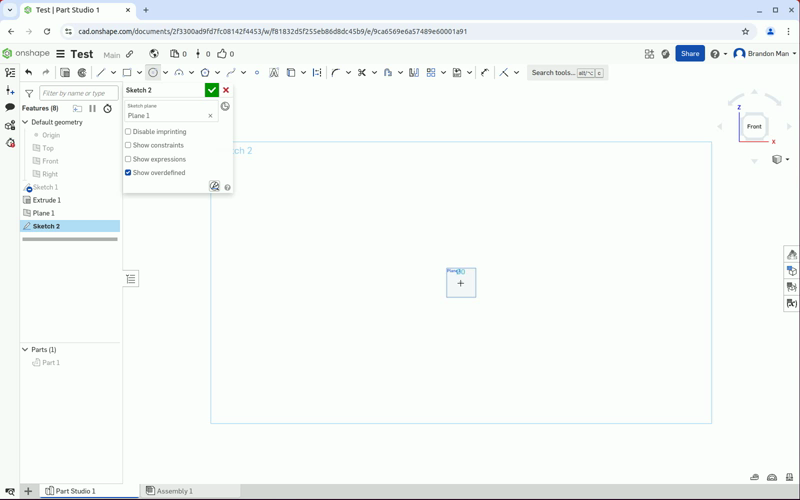
mouse_move(473, 282)
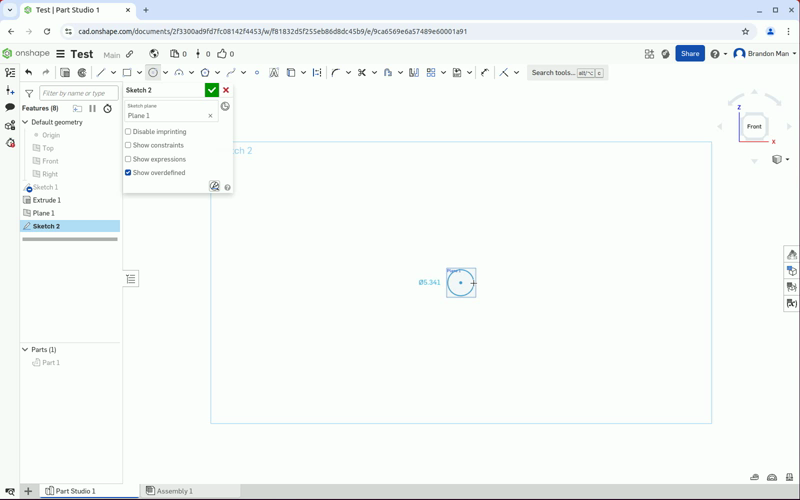
click(473, 282)
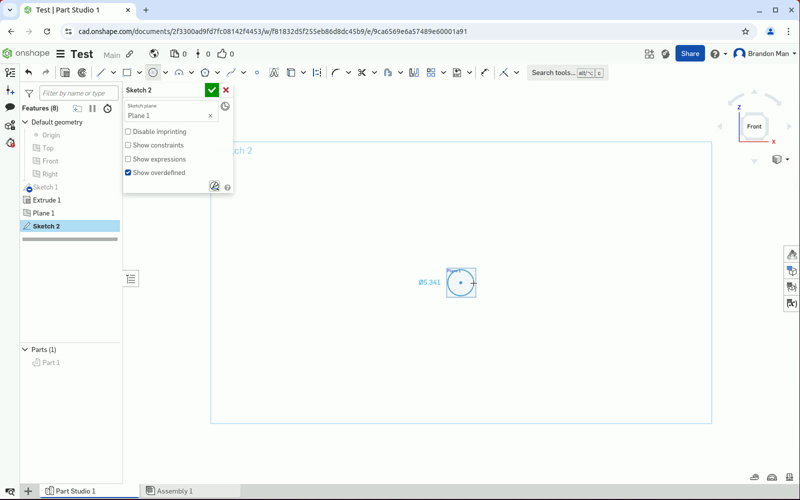
key(esc)
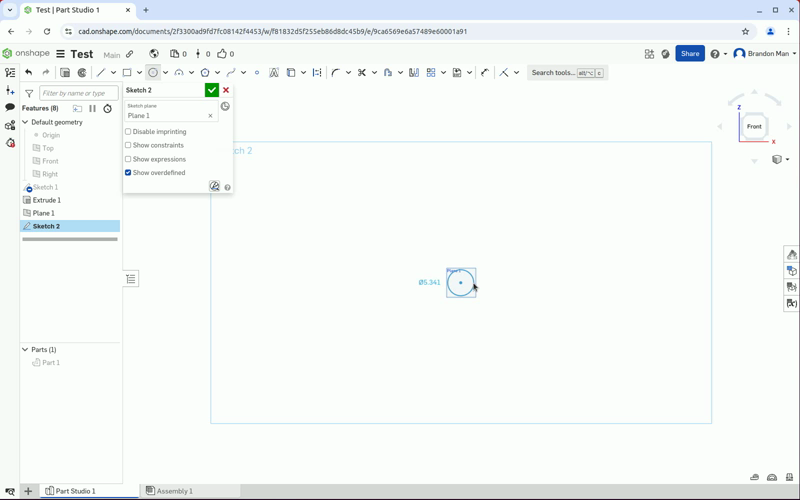
mouse_move(460, 272)
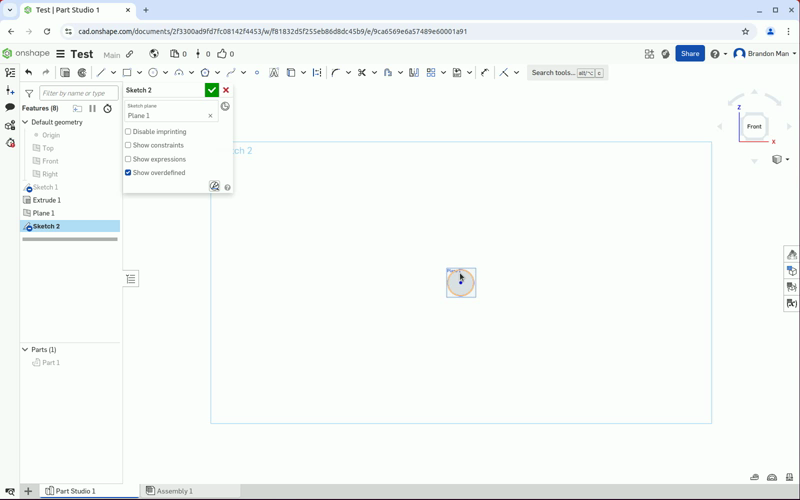
scroll(6)
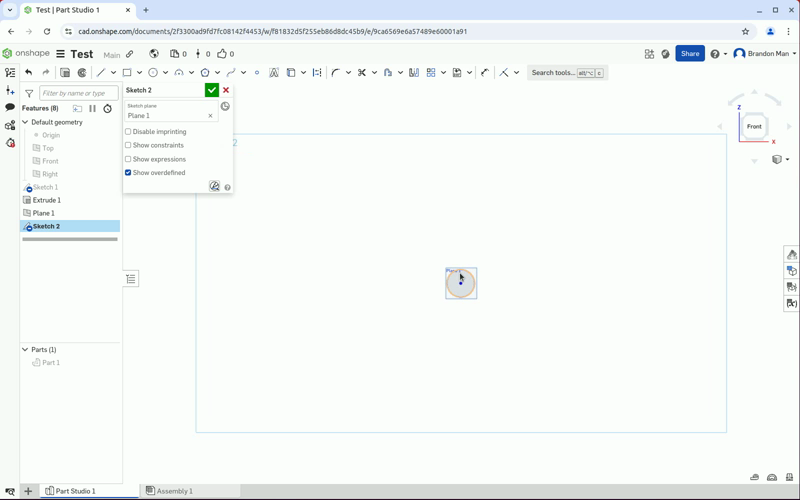
scroll(6)
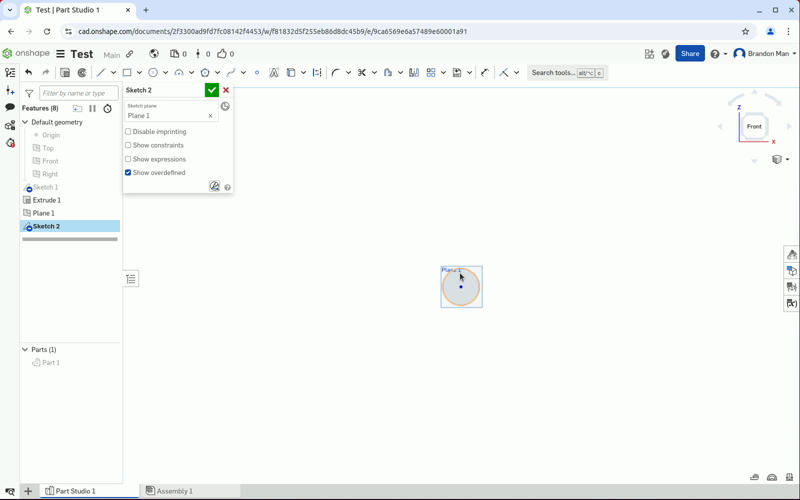
scroll(6)
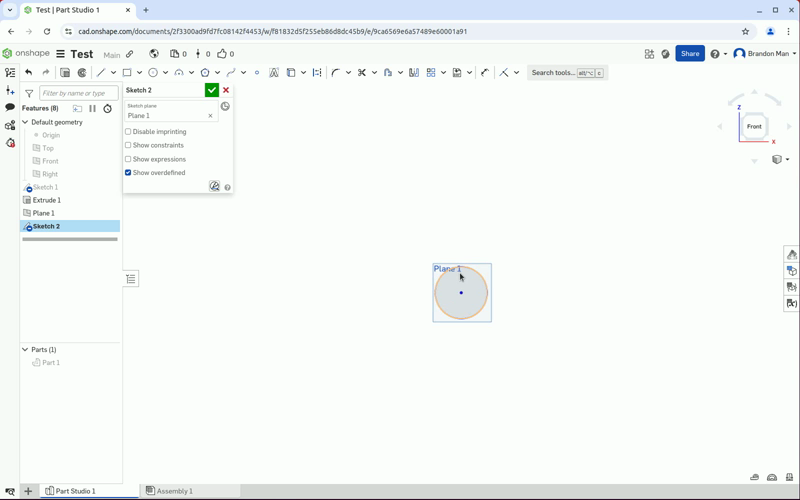
scroll(6)
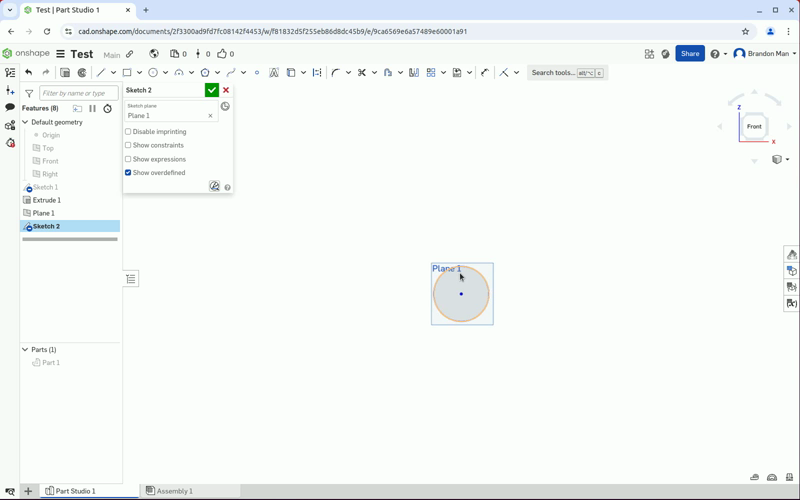
scroll(6)
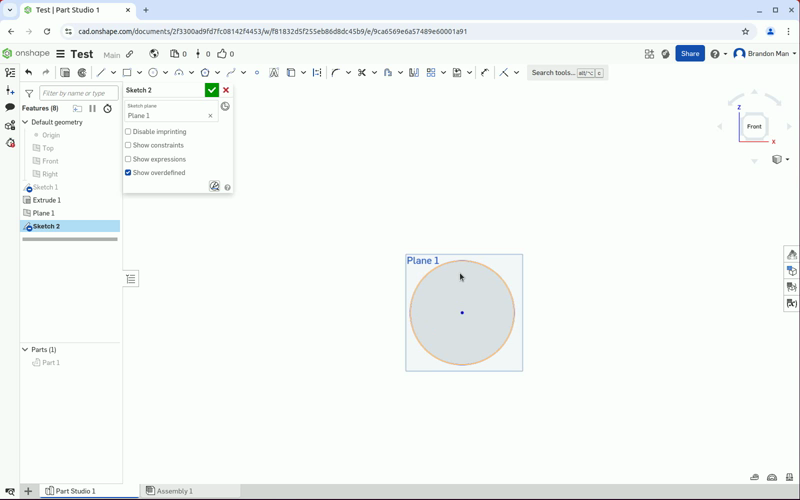
scroll(6)
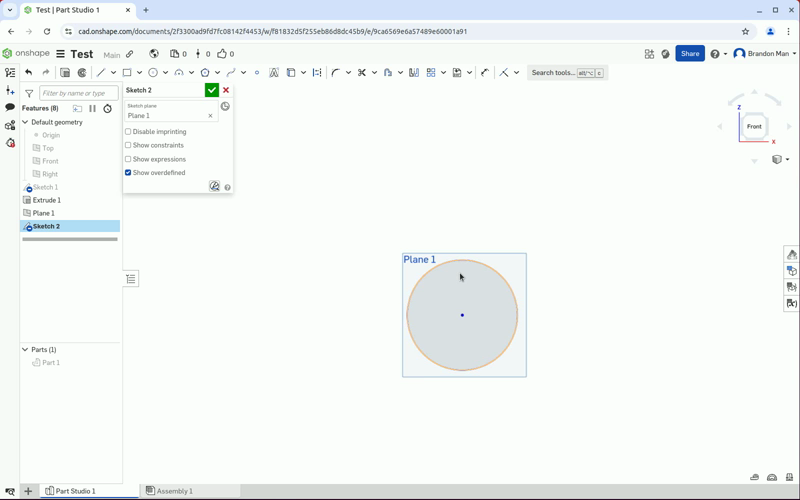
scroll(6)
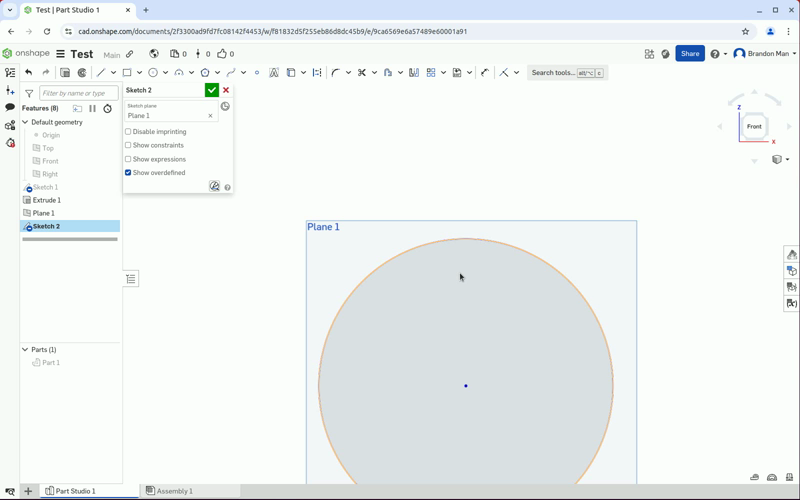
click(460, 272)
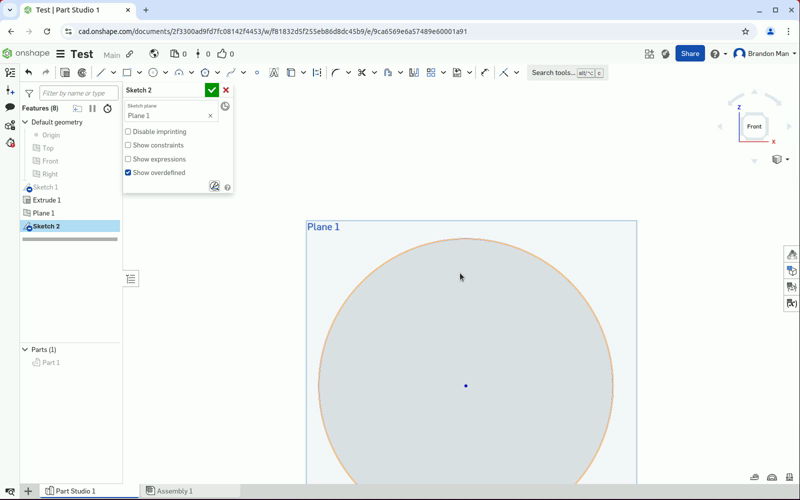
scroll(-6)
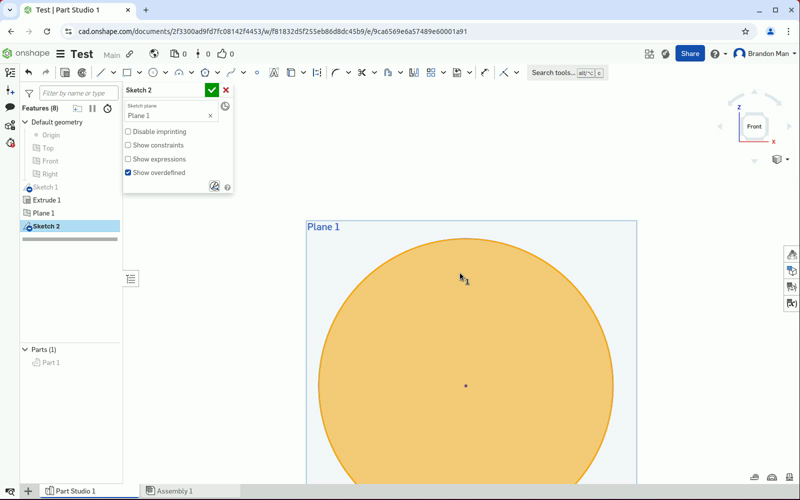
scroll(-6)
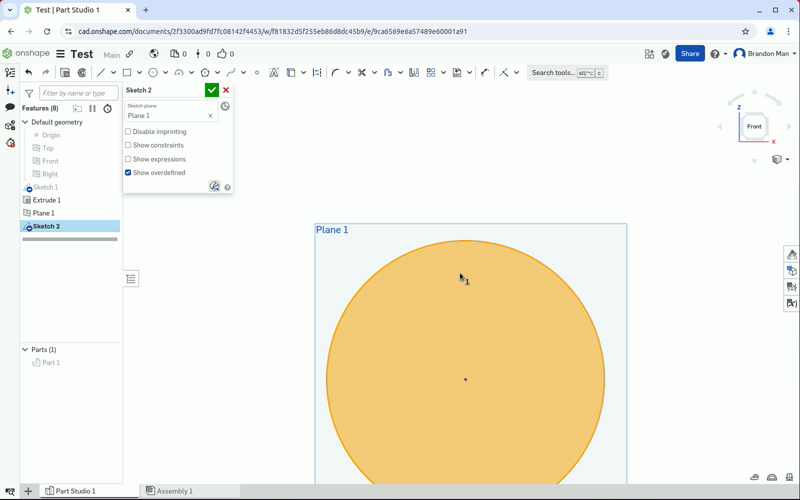
scroll(-6)
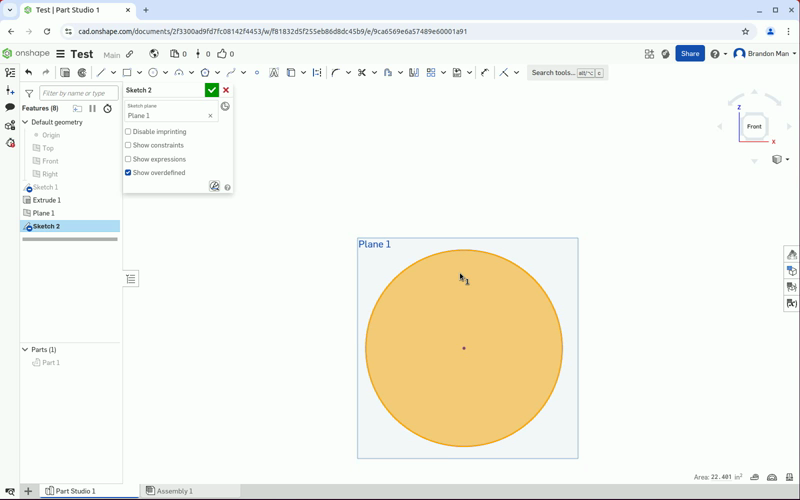
scroll(-6)
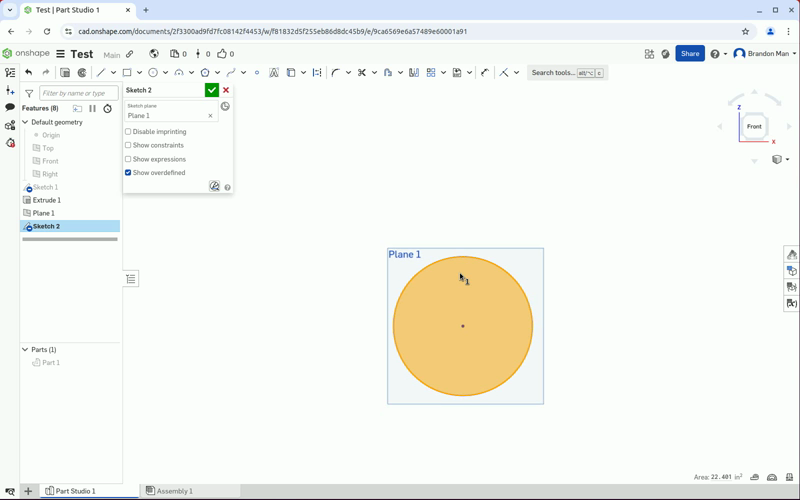
scroll(-6)
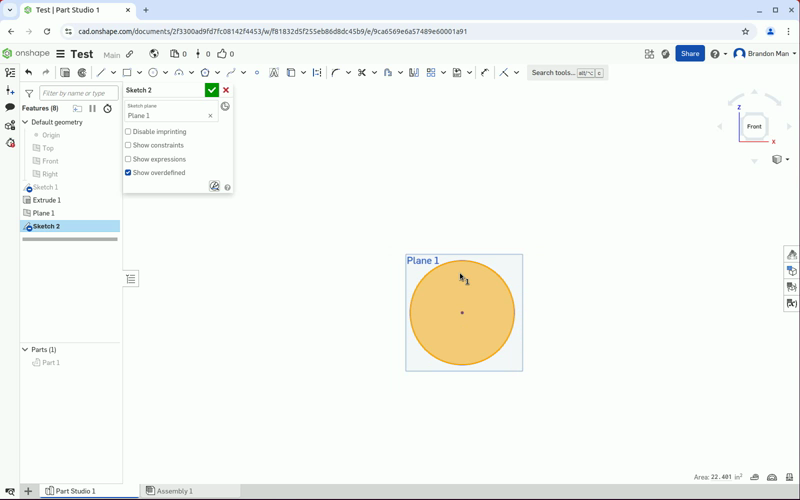
scroll(-6)
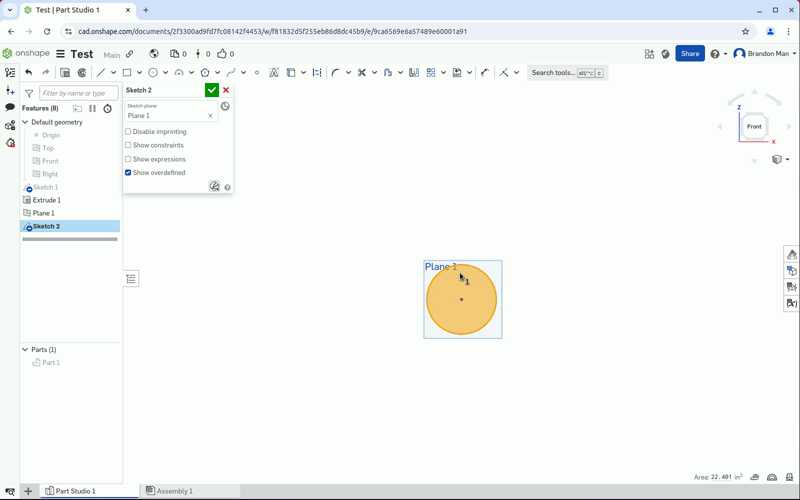
scroll(-6)
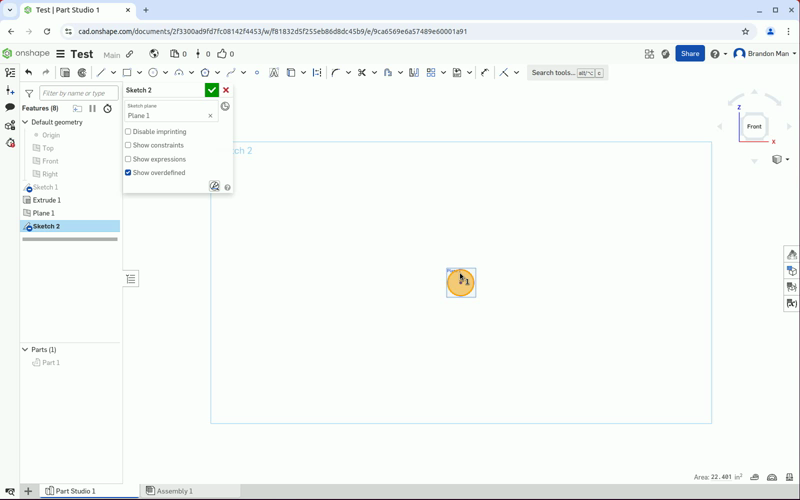
mouse_move(73, 352)
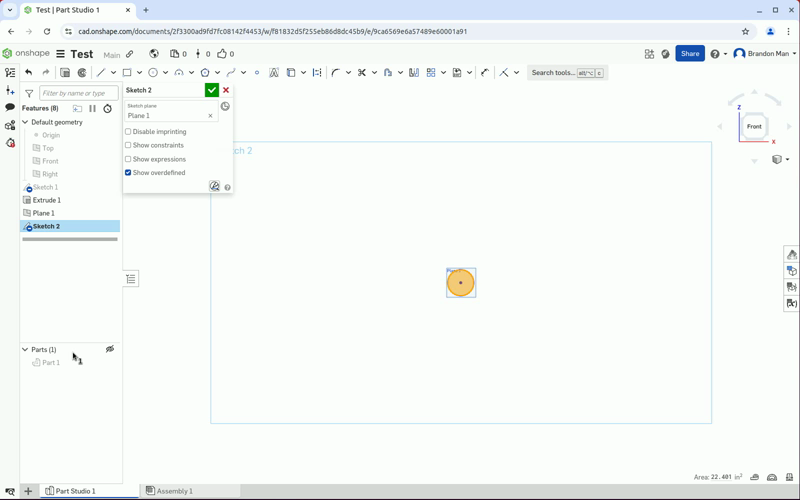
key(shift+y)
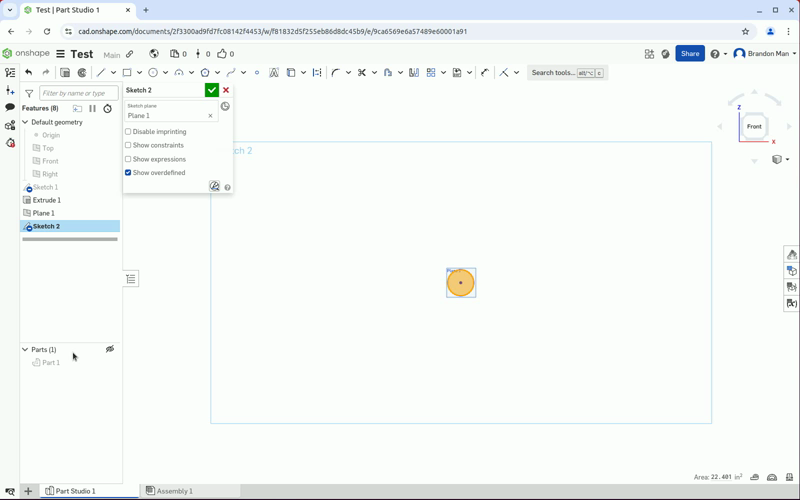
key(shift+e)
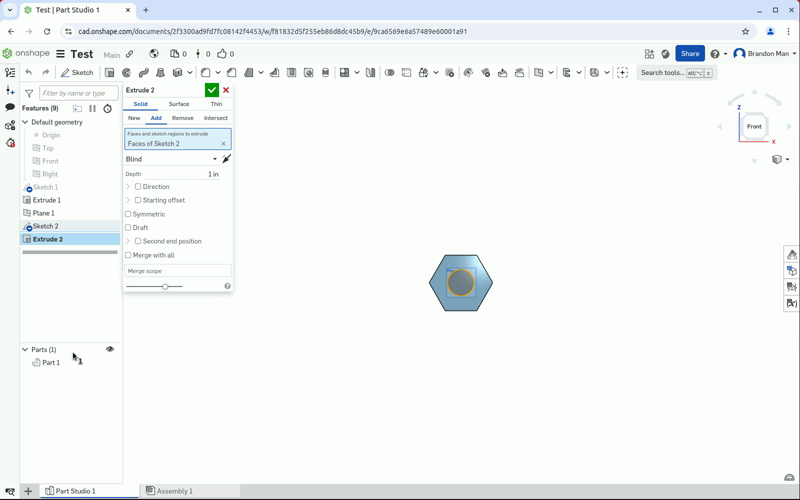
mouse_move(143, 106)
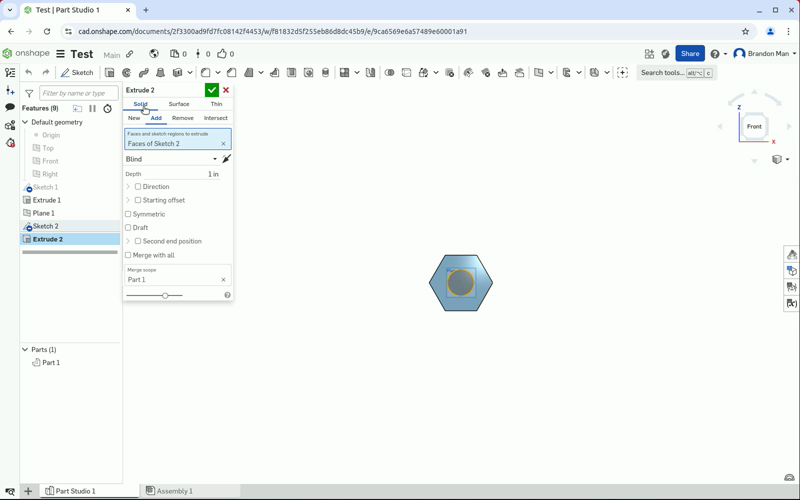
click(143, 106)
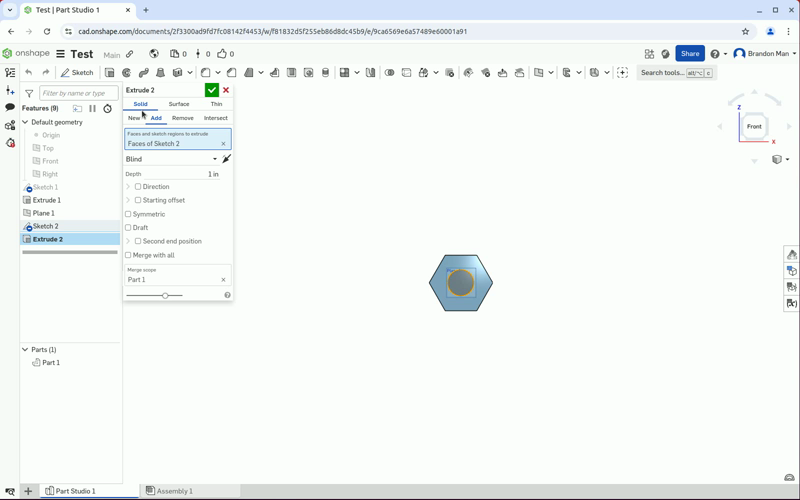
mouse_move(137, 120)
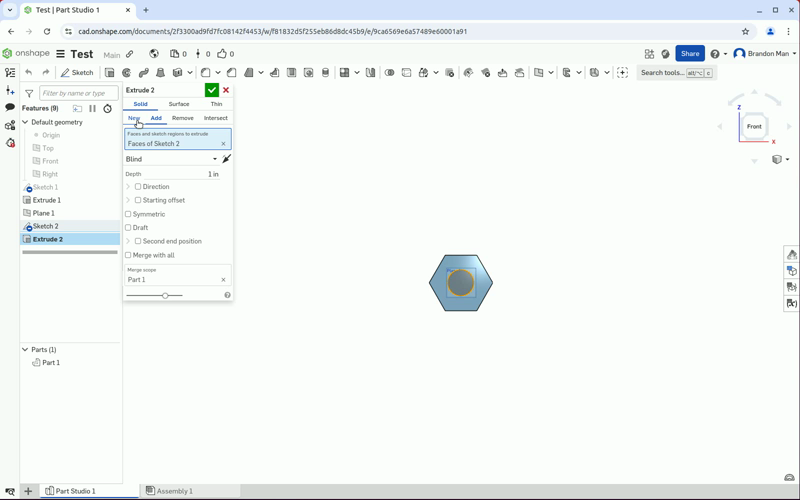
click(137, 120)
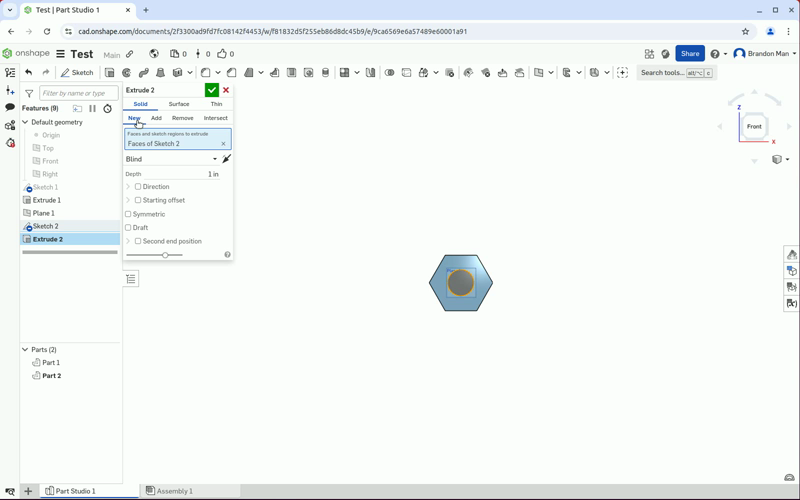
key(tab, 4)
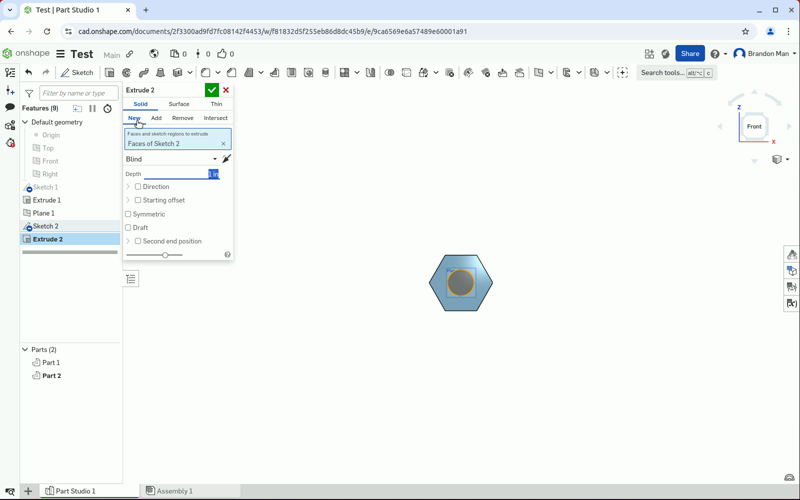
text(15.405)
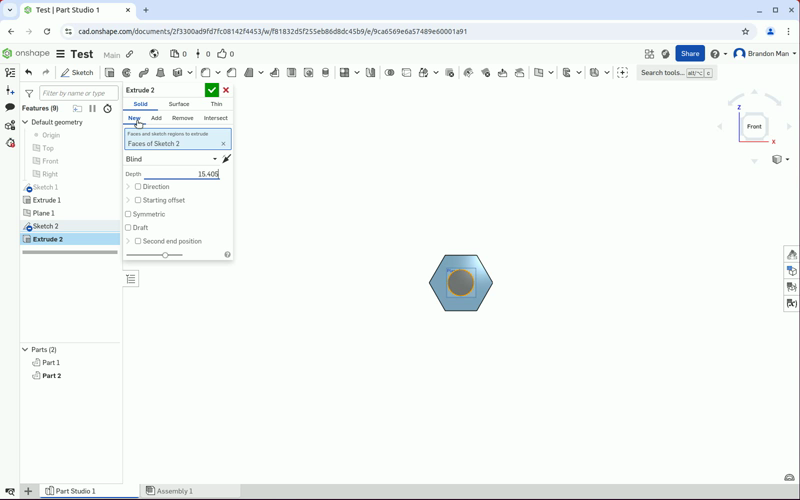
key(enter)
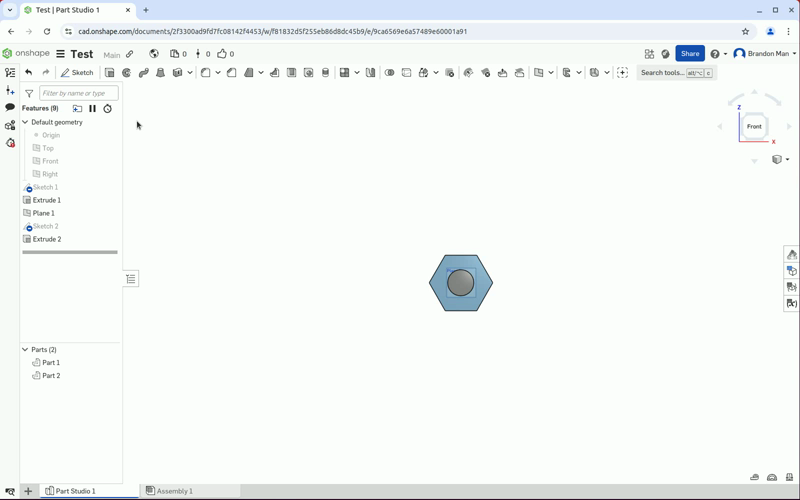
key(shift+h)
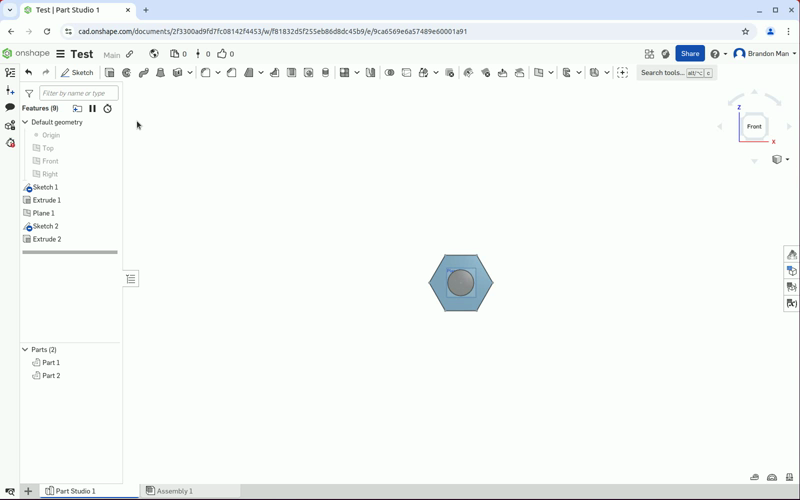
key(shift+h)
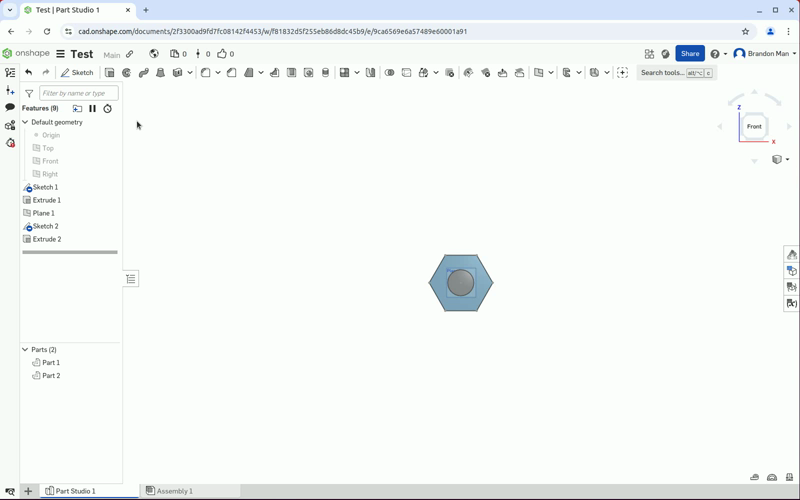
key(shift+7)
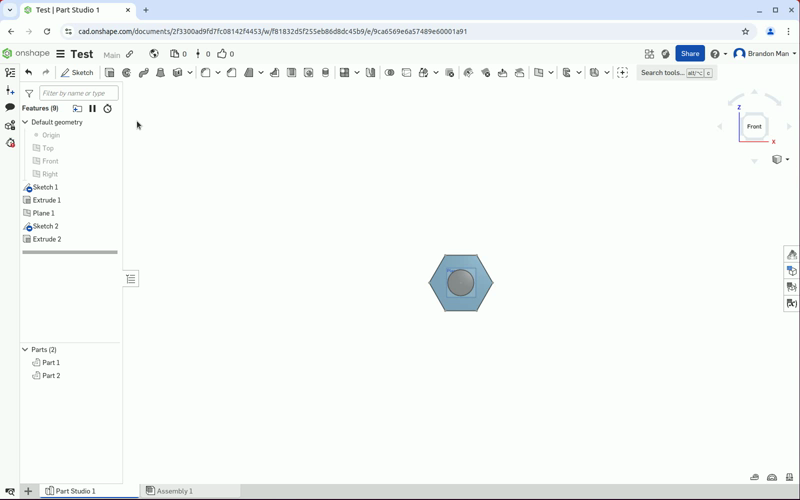
key(left, 2)
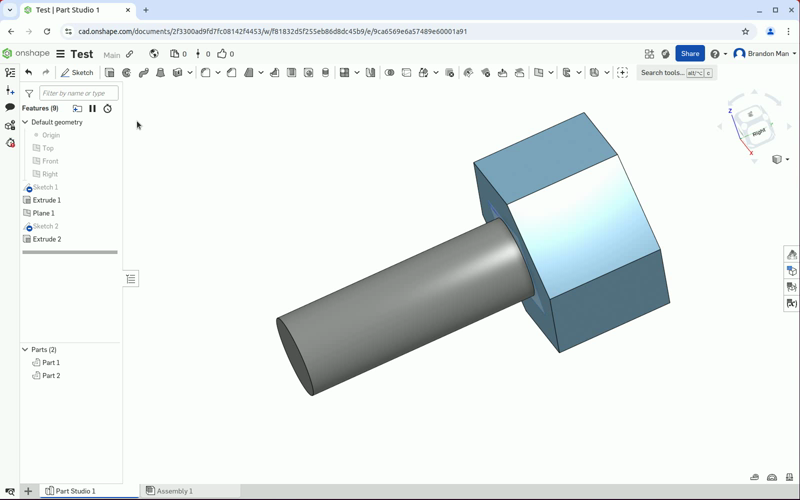
key(down, 2)
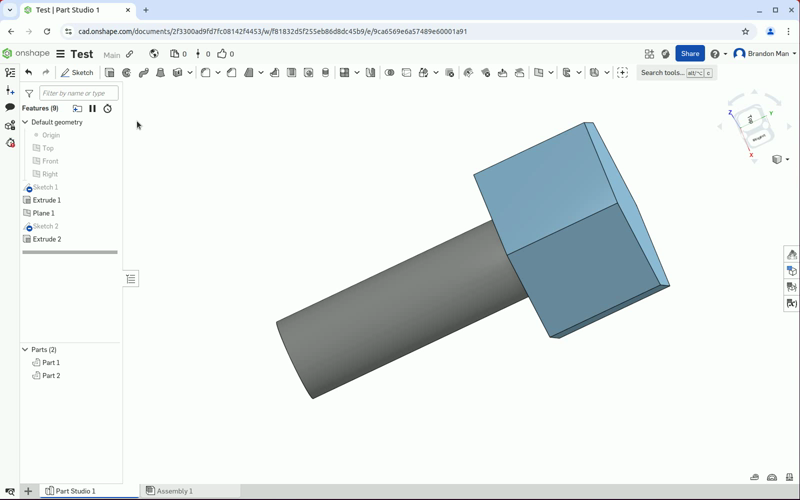
key(up, 2)
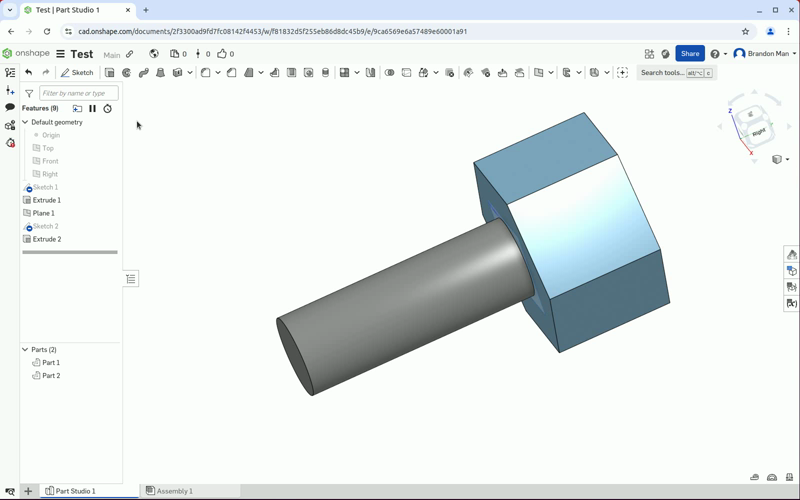
key(right, 2)
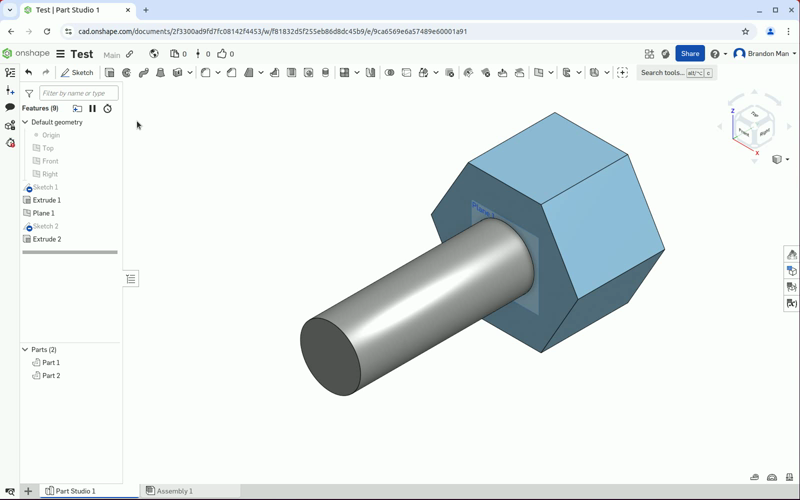
mouse_move(73, 189)
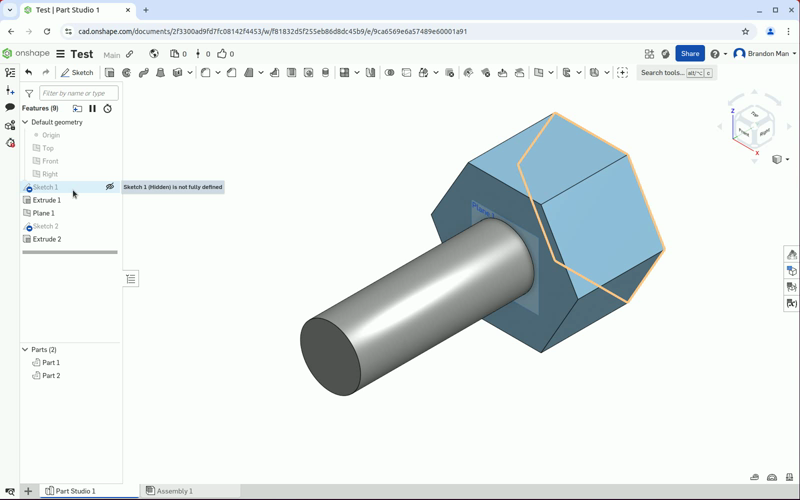
click(73, 189)